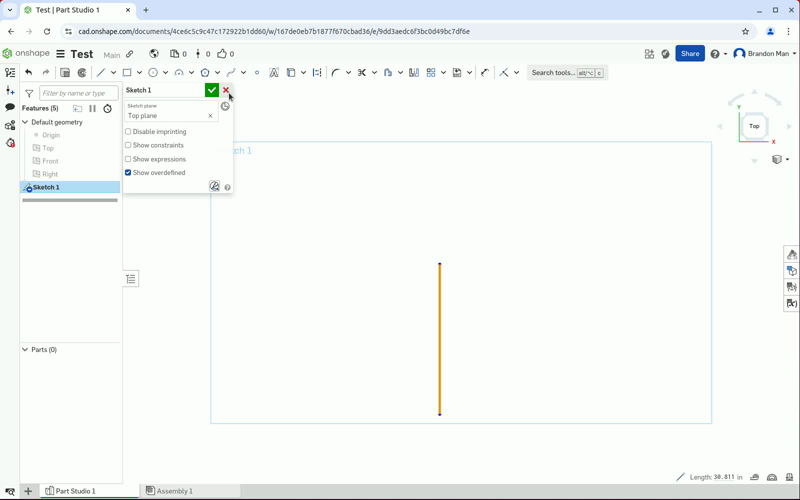
key(shift+h)
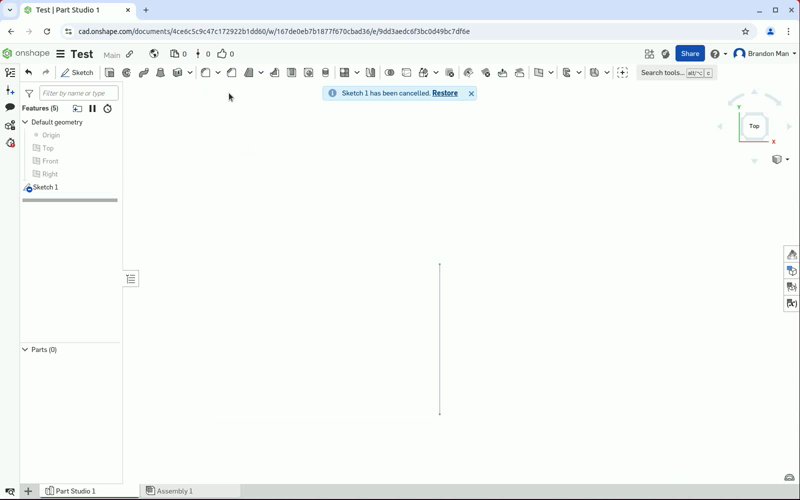
key(shift+s)
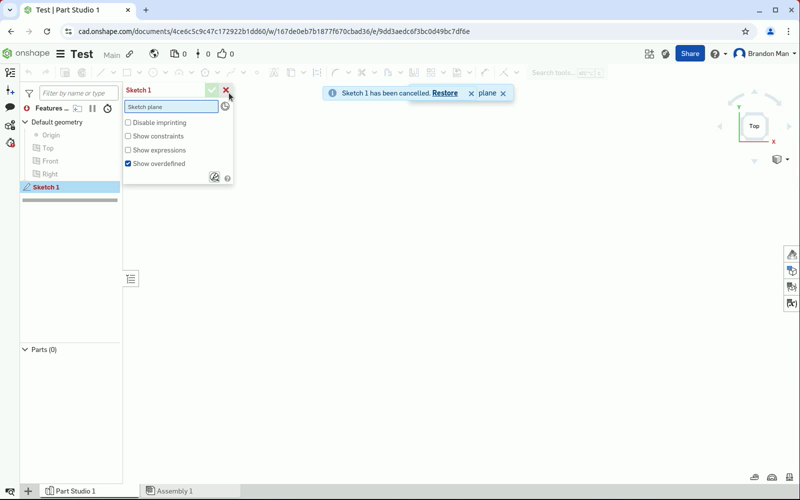
mouse_move(73, 150)
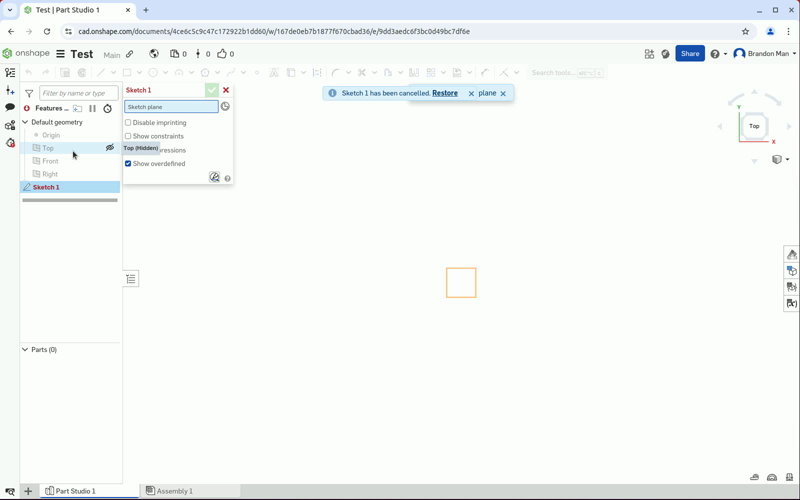
click(73, 150)
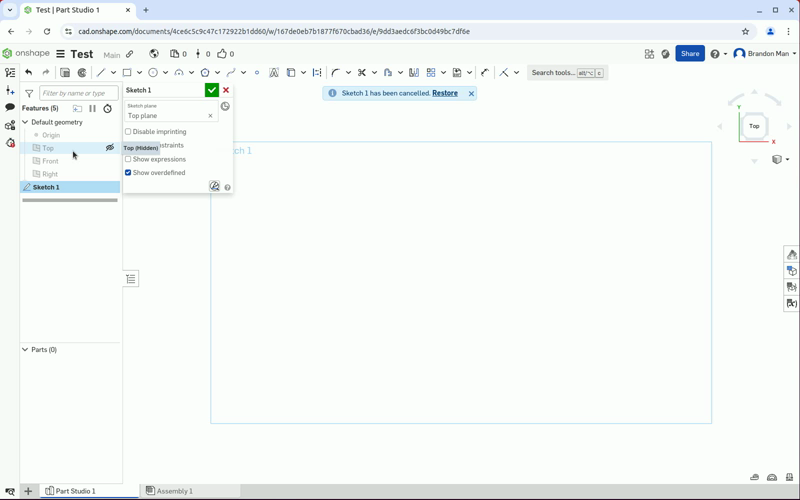
mouse_move(73, 352)
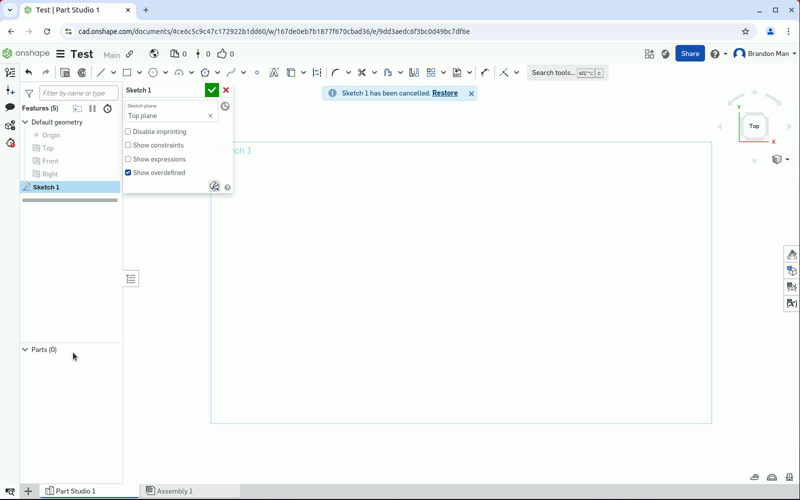
key(y)
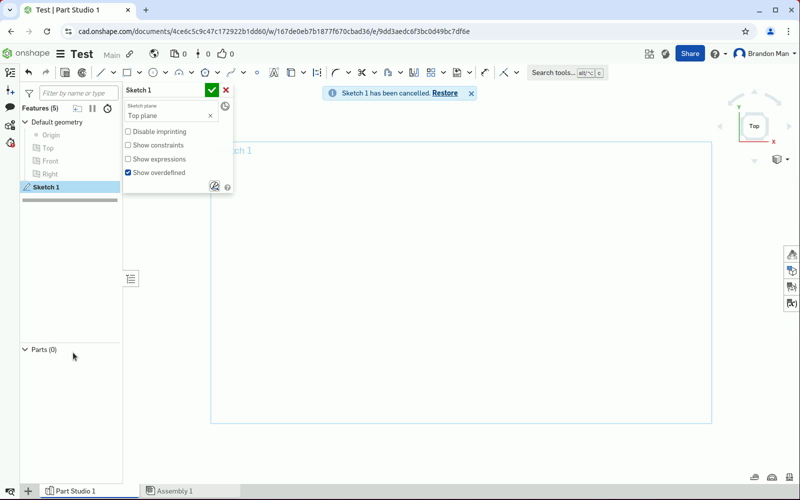
key(c)
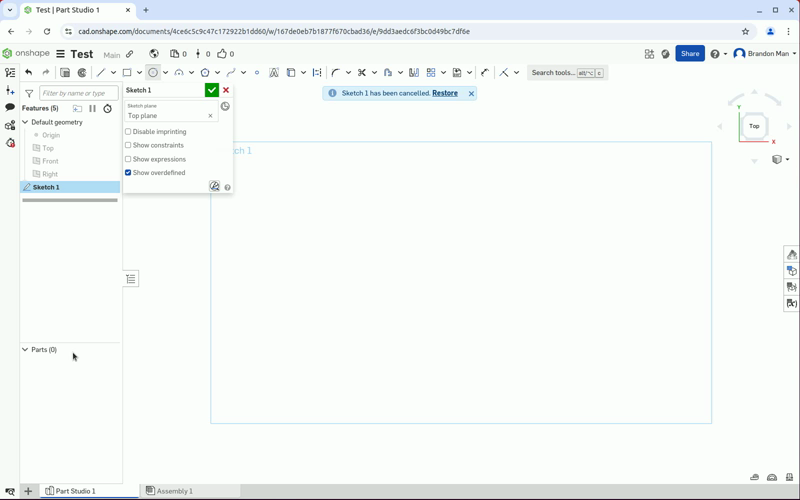
key_down(shift)
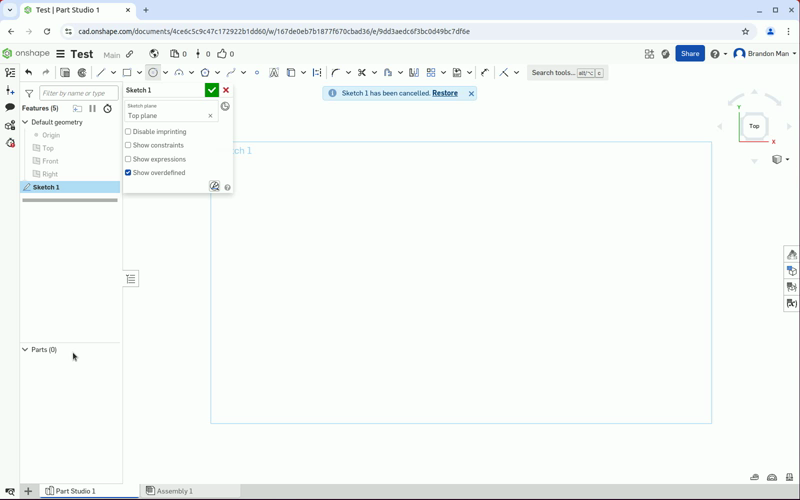
mouse_move(461, 282)
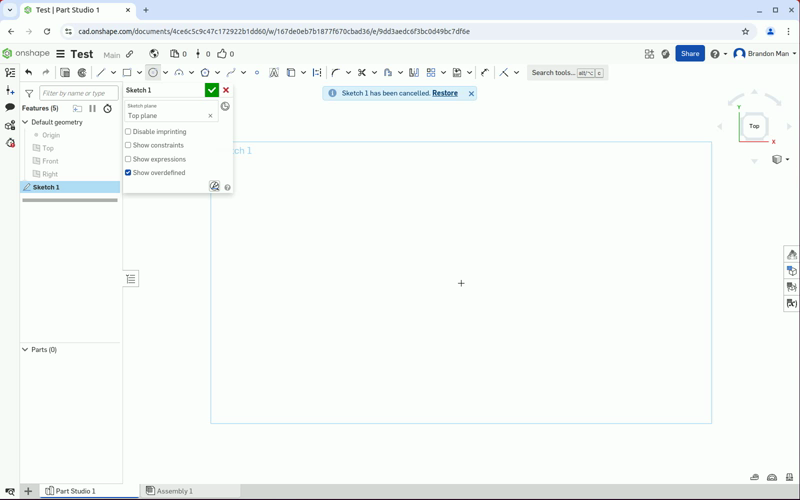
click(461, 282)
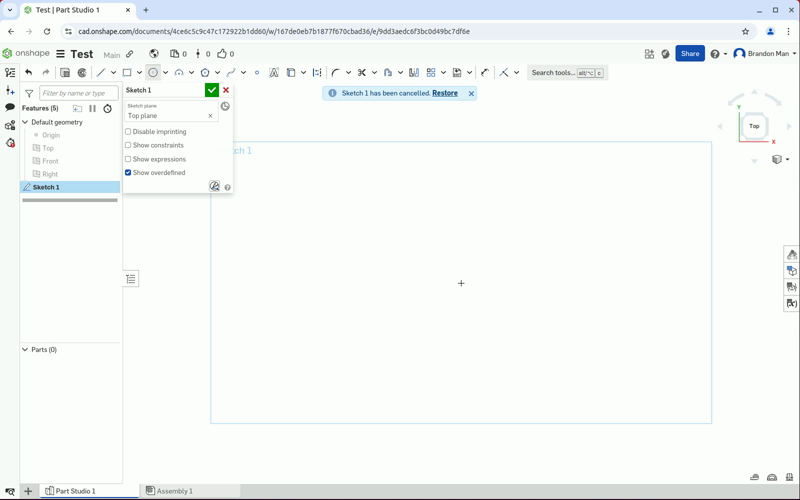
key_up(shift)
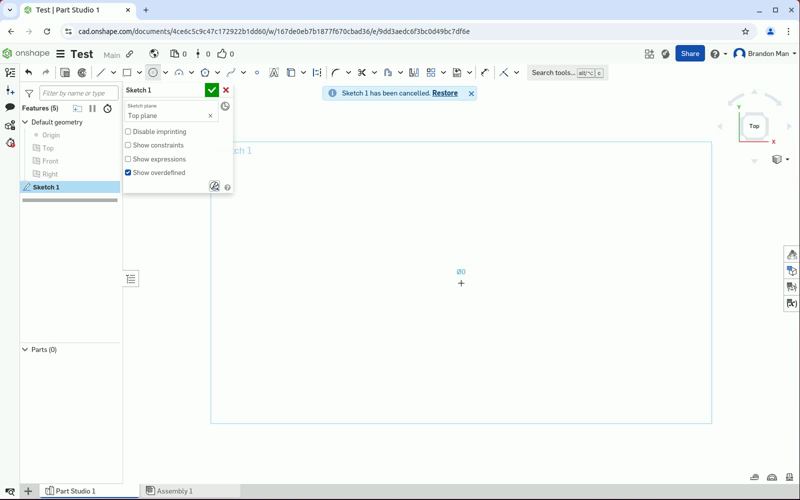
mouse_move(574, 282)
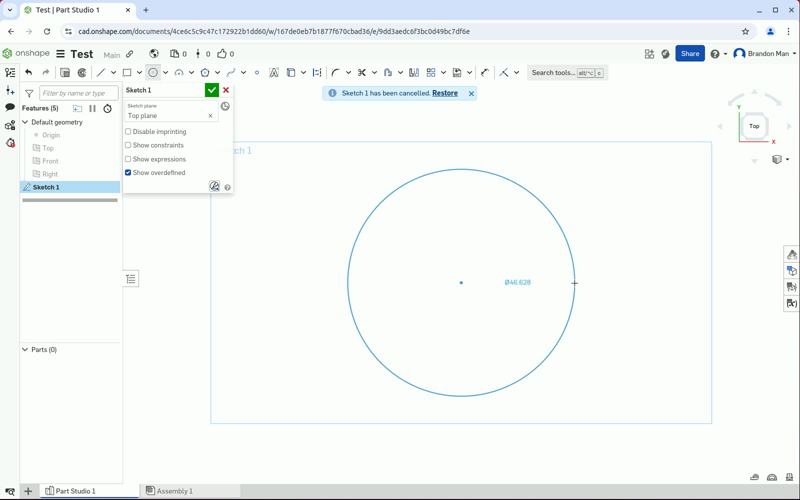
click(574, 282)
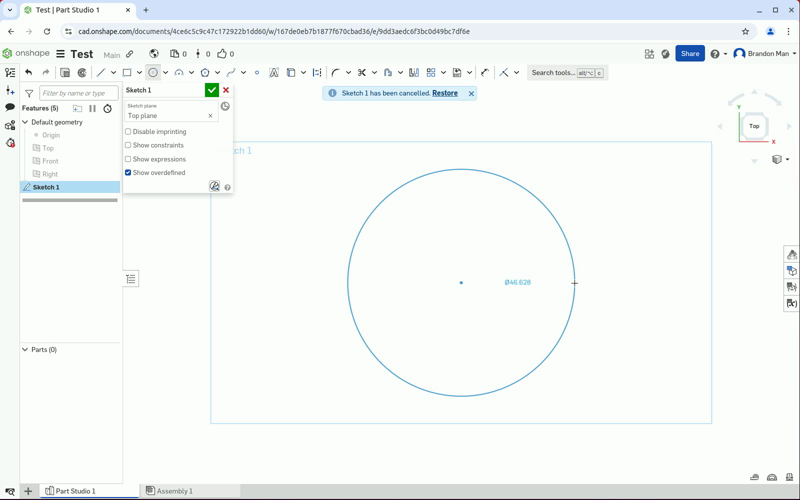
key(esc)
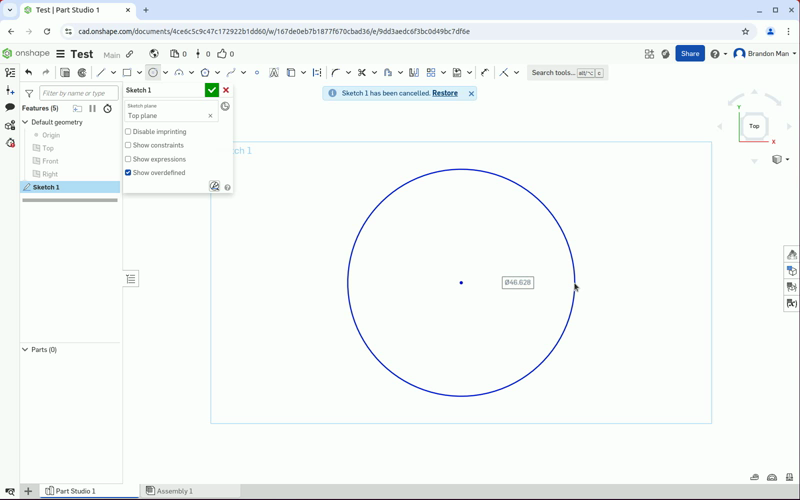
key(c)
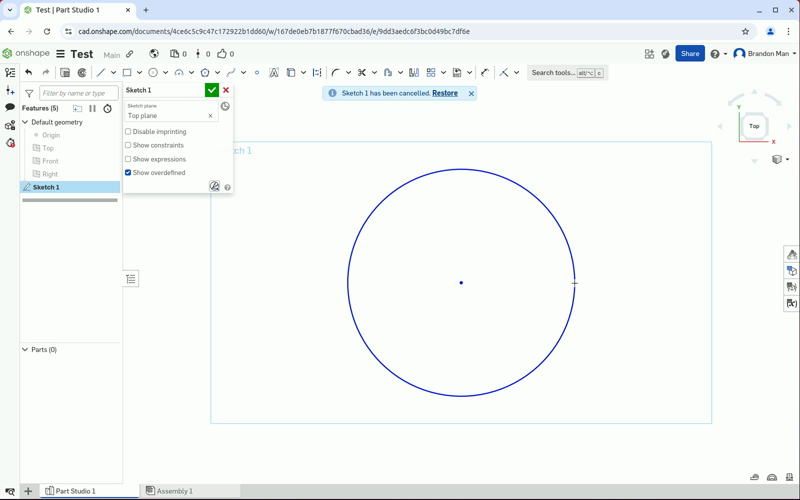
key_down(shift)
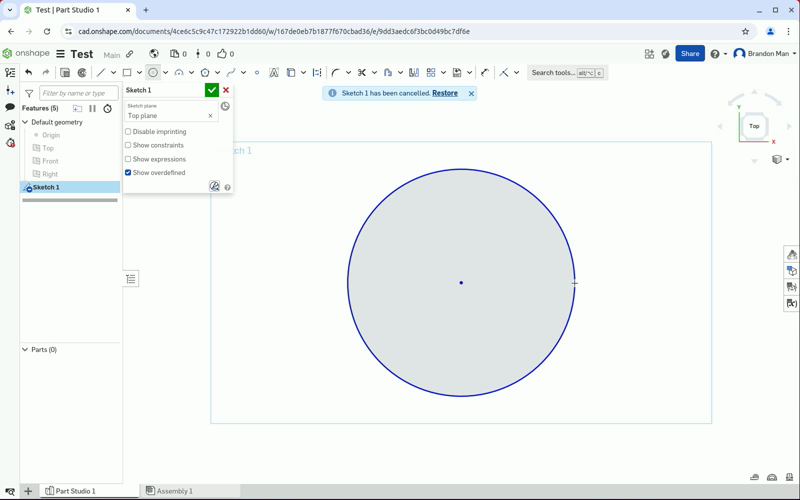
mouse_move(461, 282)
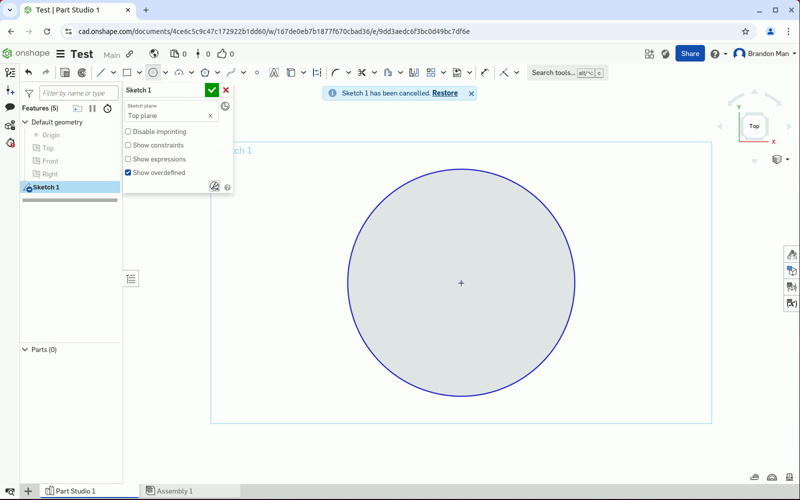
click(461, 282)
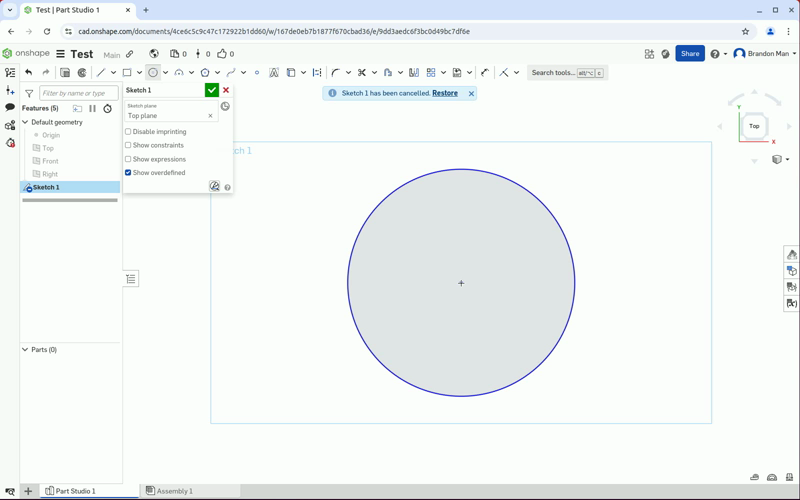
key_up(shift)
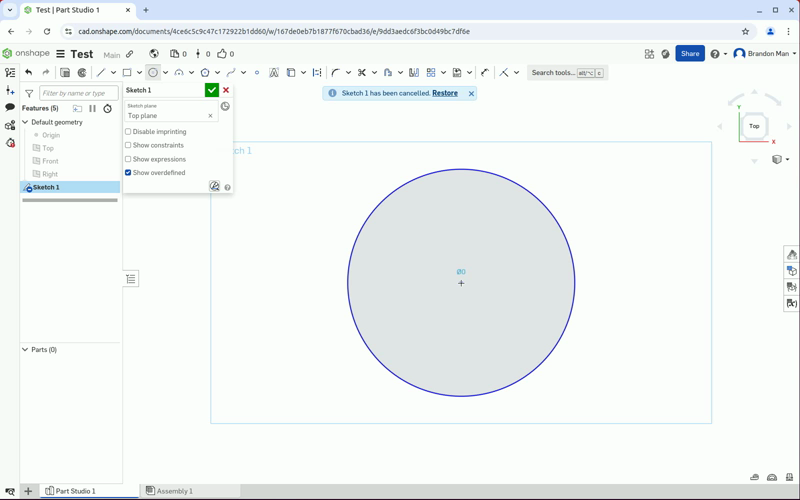
mouse_move(560, 282)
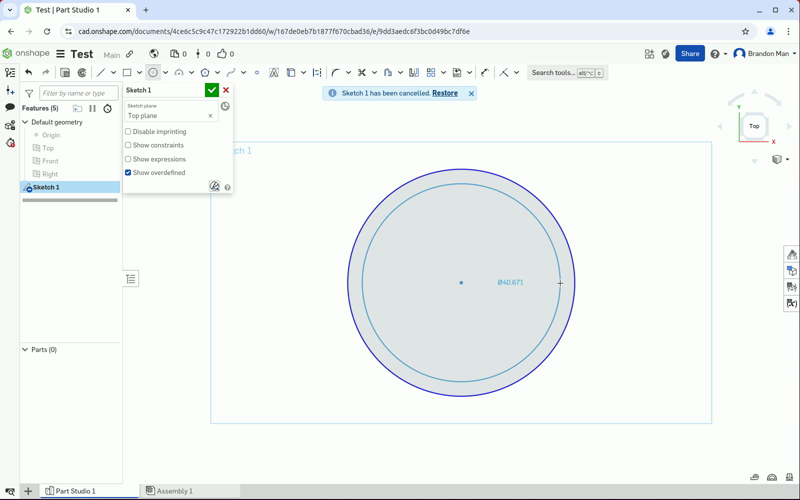
click(560, 282)
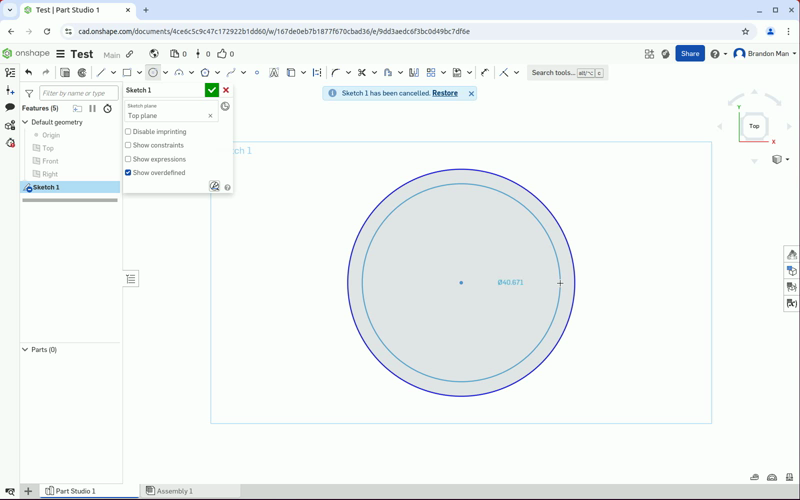
key(esc)
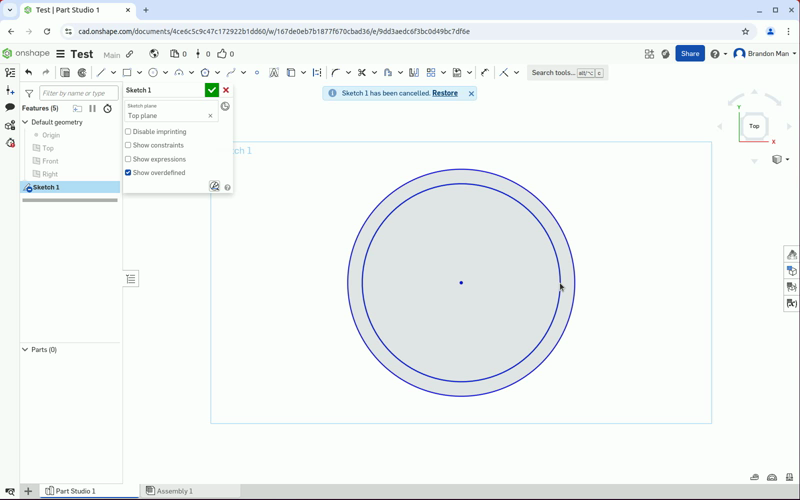
mouse_move(554, 333)
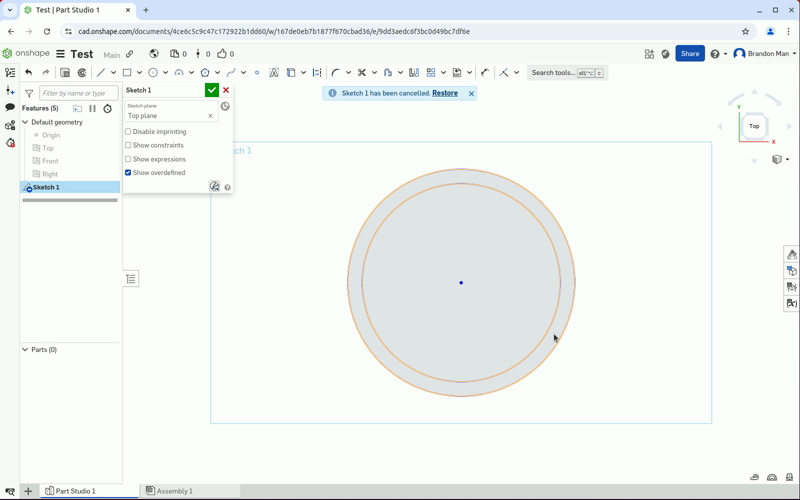
click(554, 333)
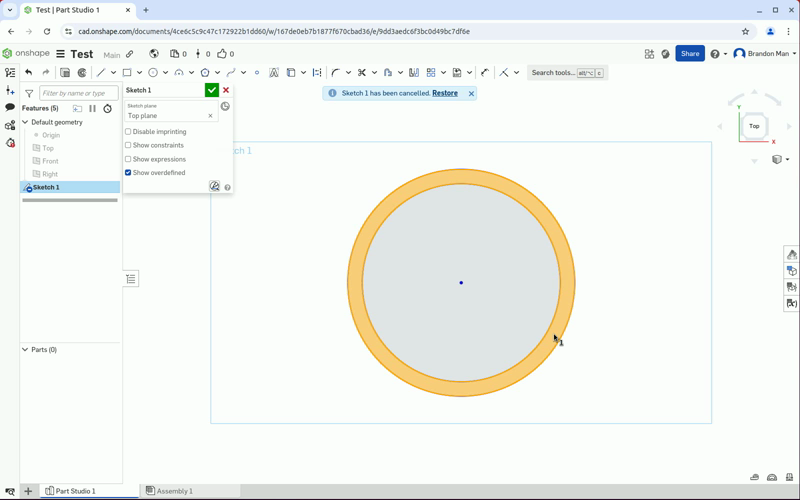
mouse_move(73, 352)
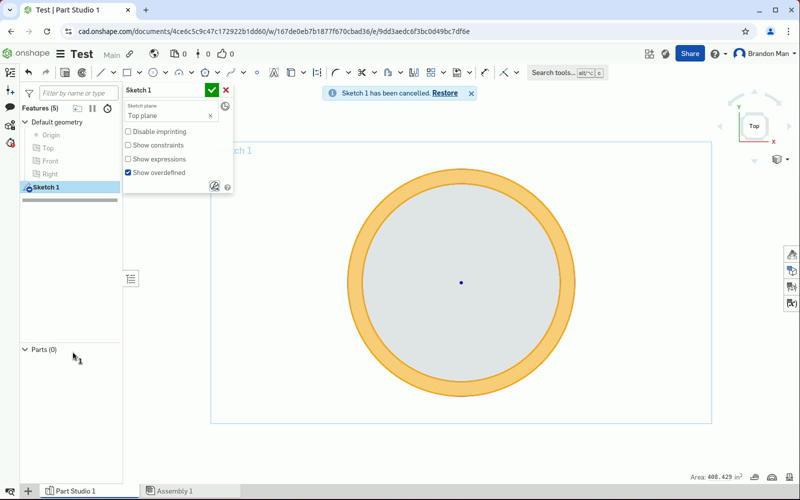
key(shift+y)
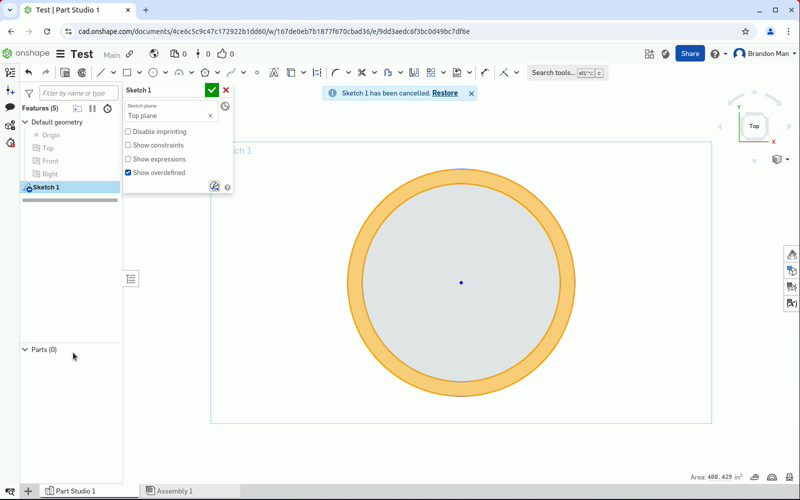
key(shift+e)
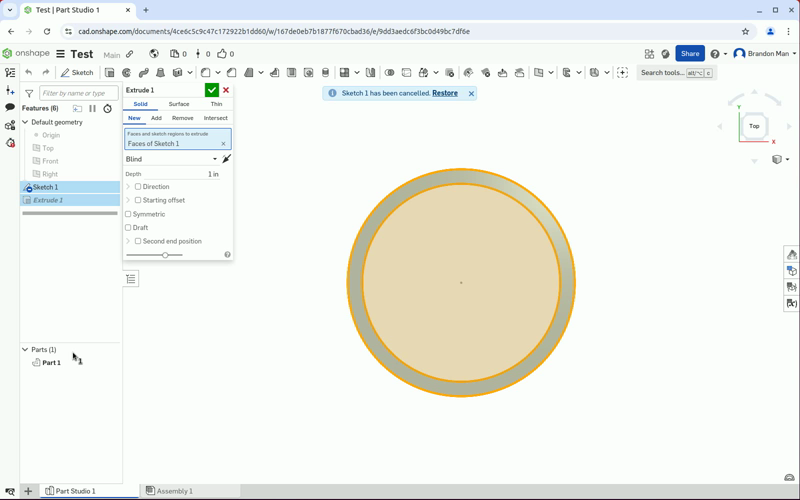
mouse_move(143, 106)
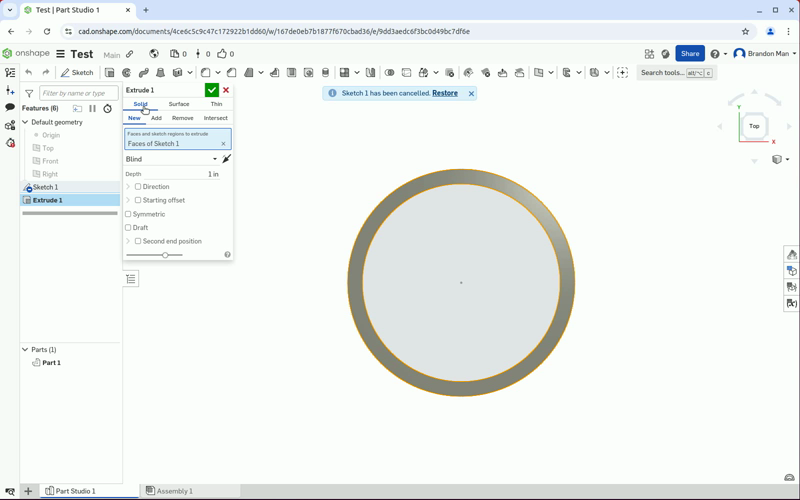
click(143, 106)
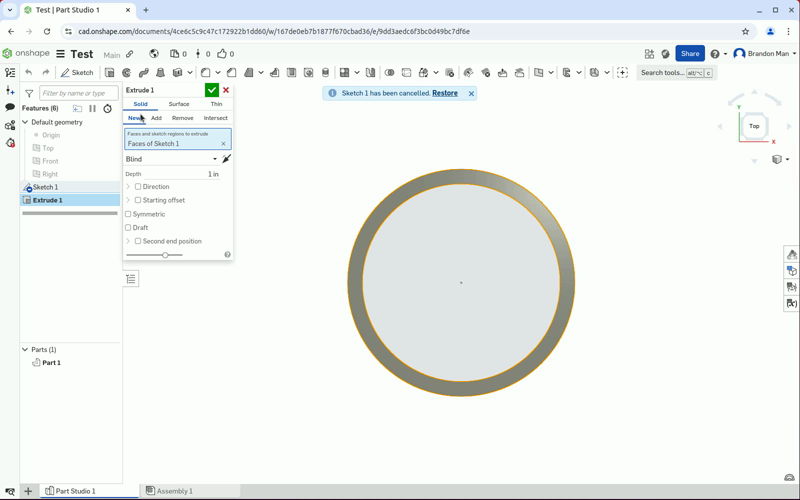
mouse_move(137, 120)
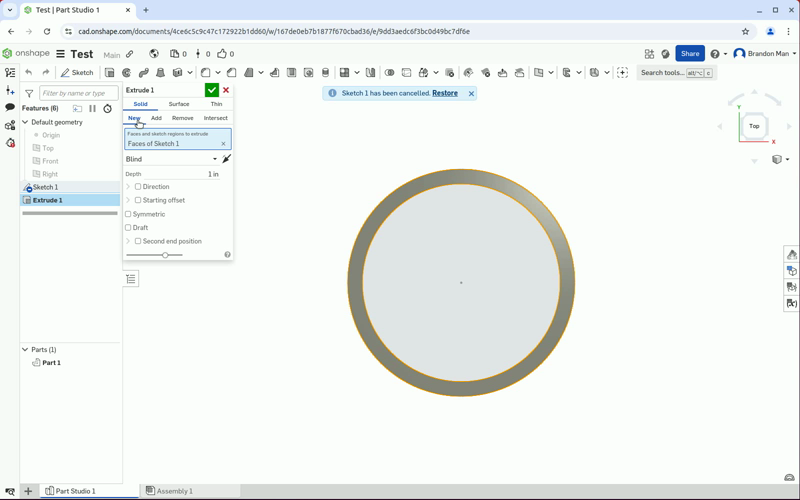
click(137, 120)
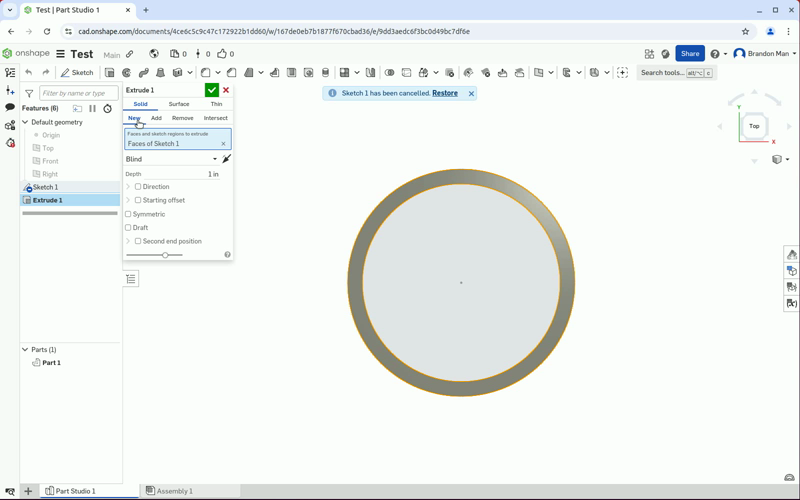
key(tab, 4)
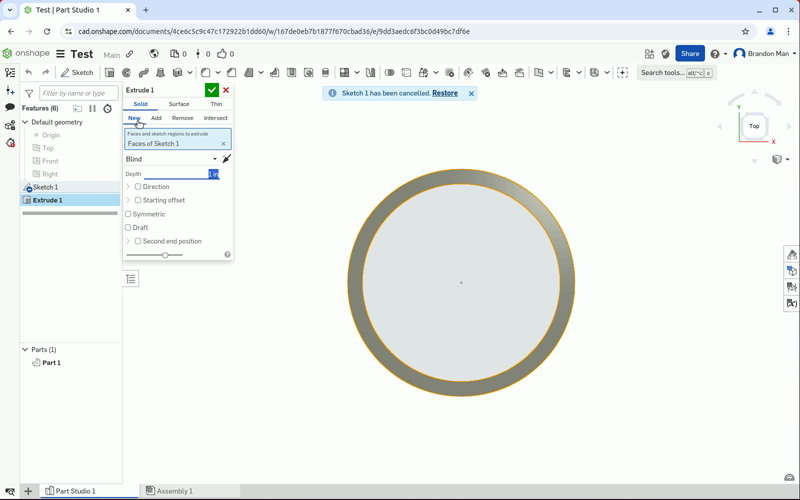
text(1.926)
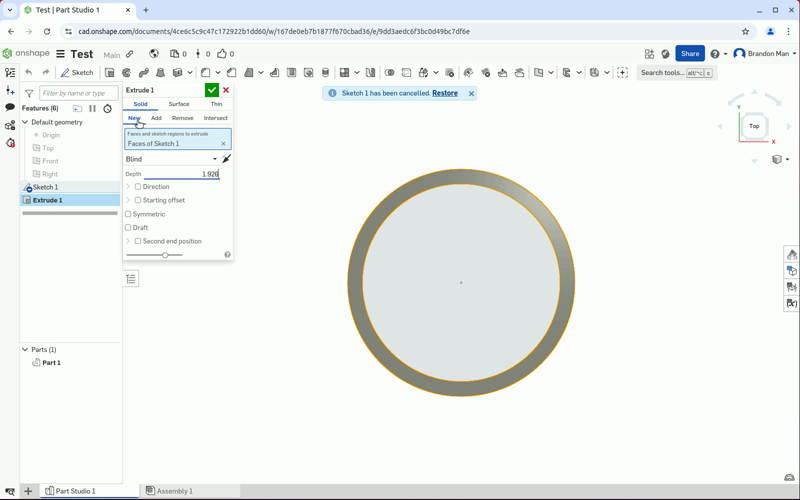
key(enter)
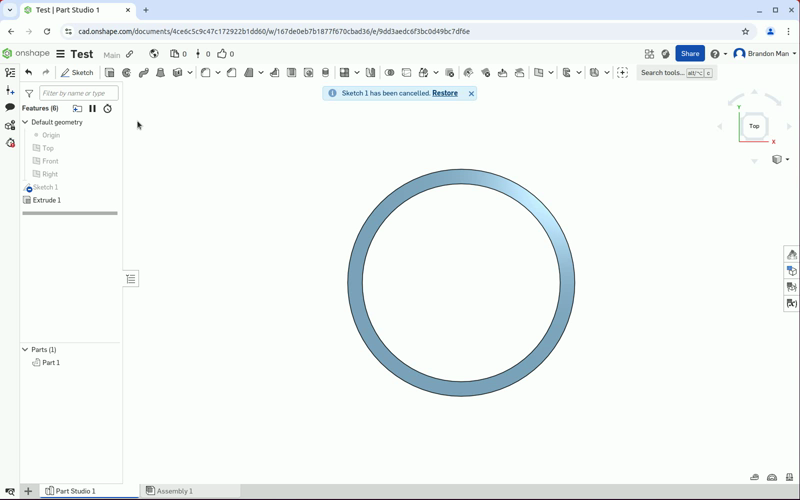
key(shift+h)
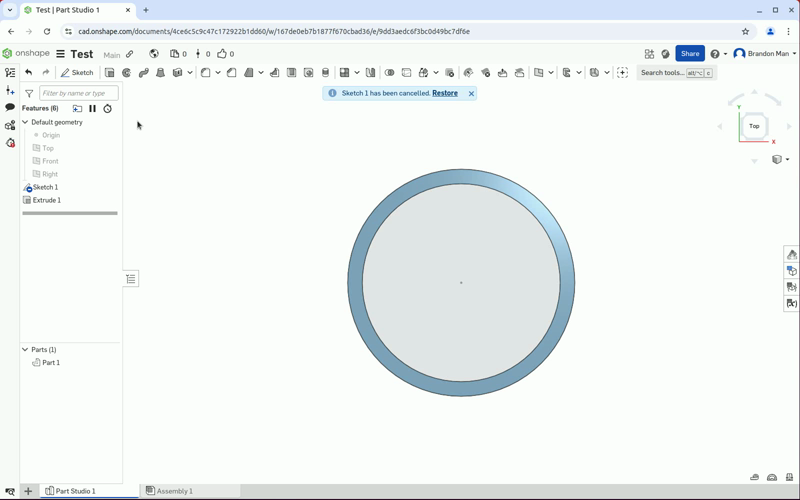
key(shift+h)
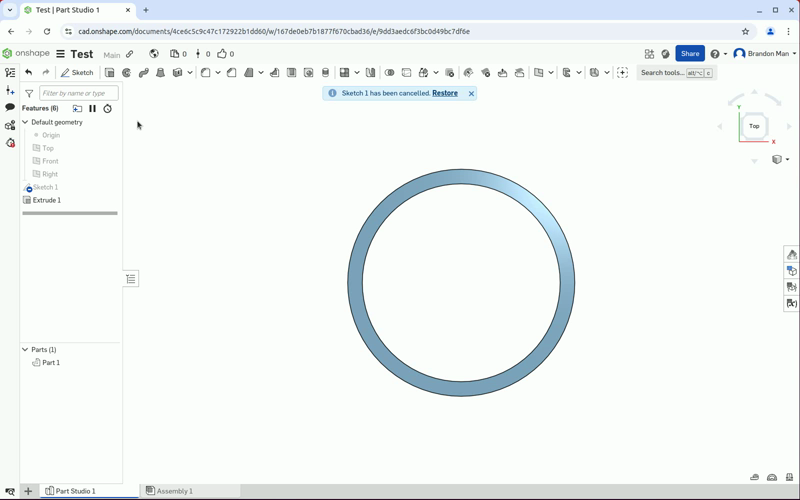
mouse_move(73, 189)
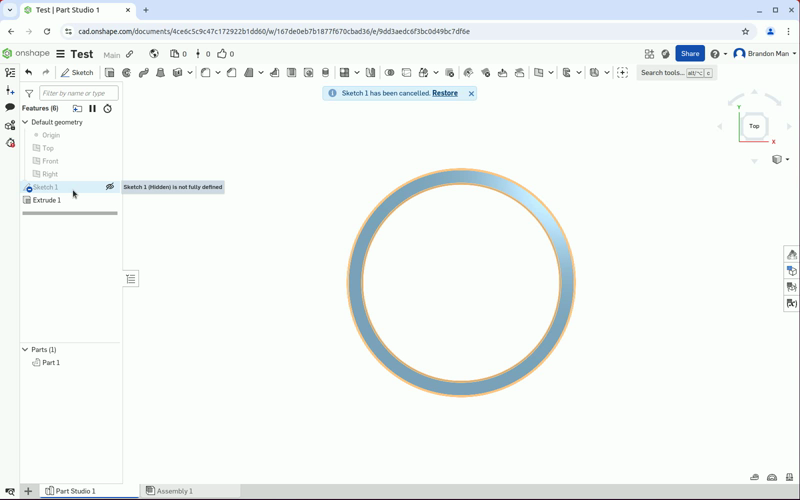
click(73, 189)
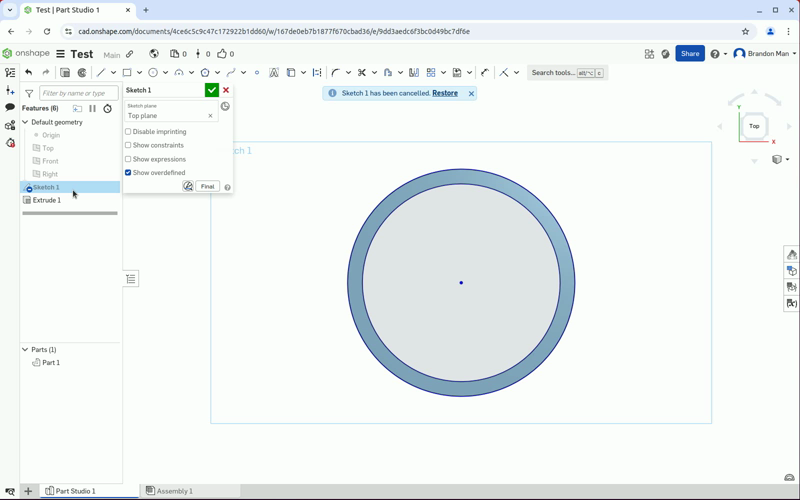
mouse_move(229, 92)
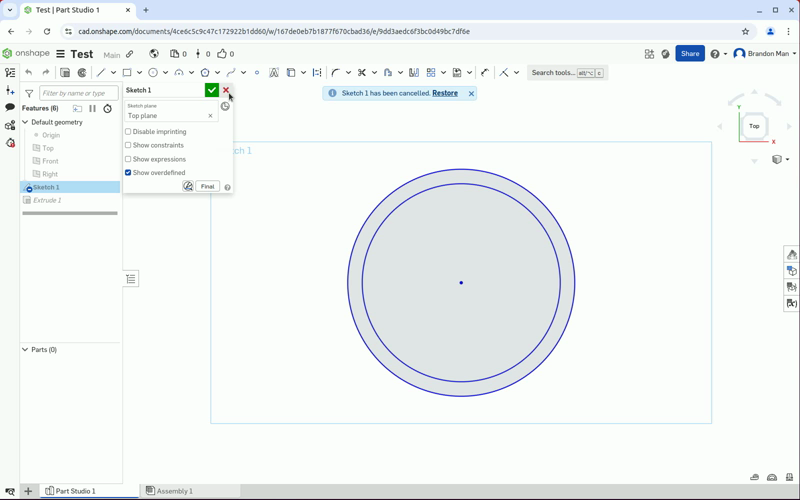
click(229, 92)
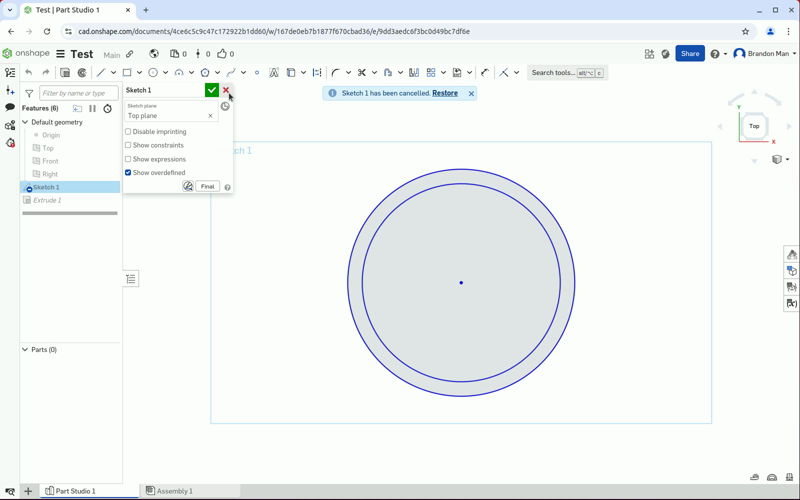
key(shift+s)
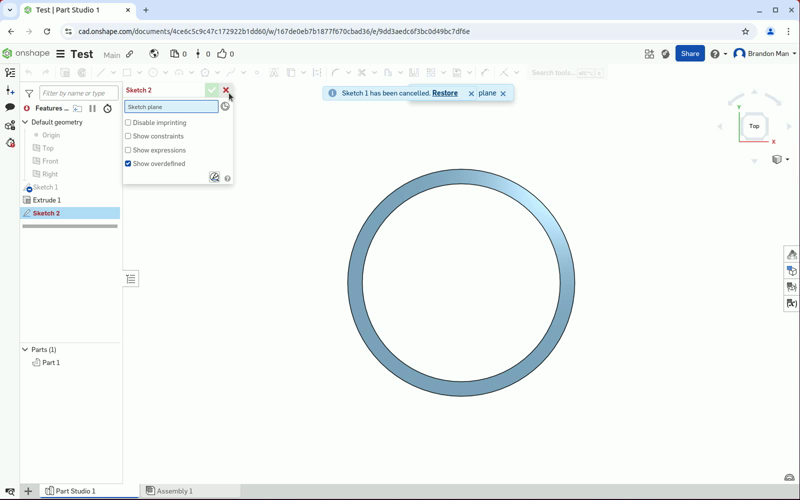
mouse_move(73, 150)
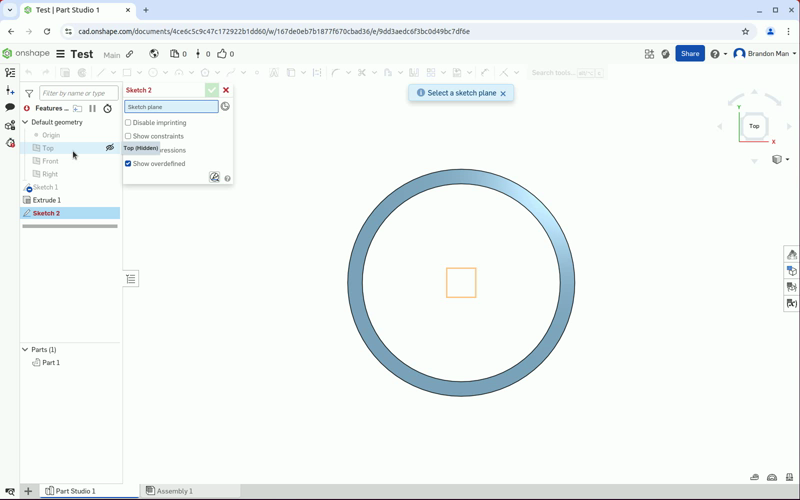
click(73, 150)
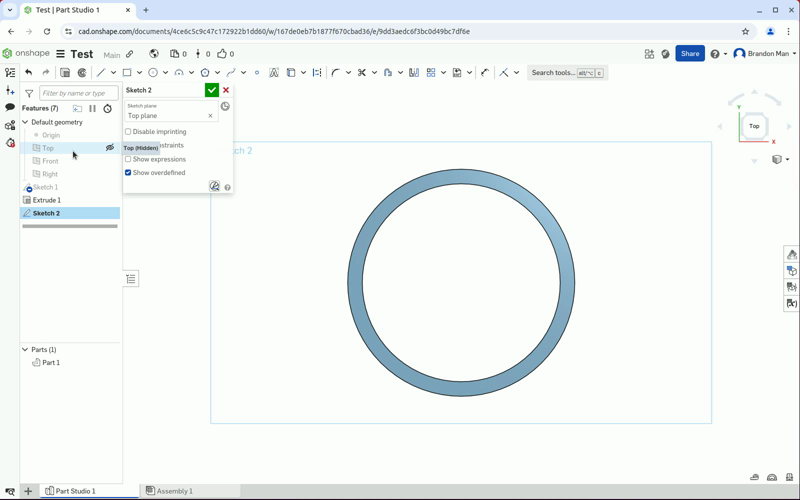
mouse_move(73, 352)
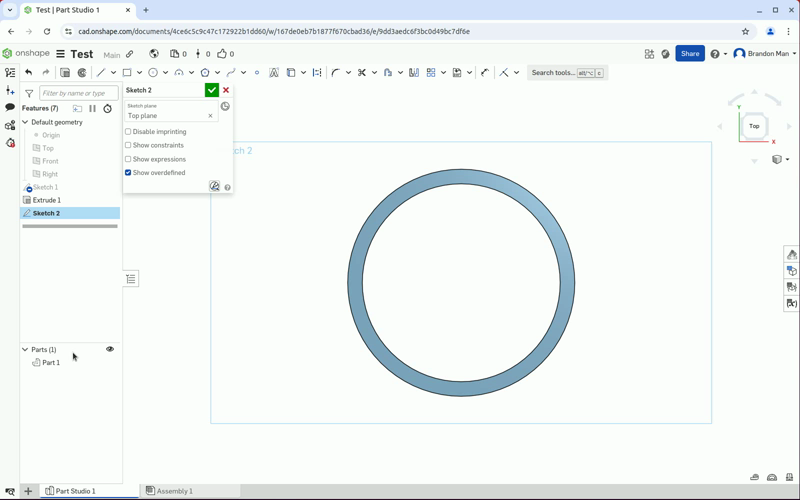
key(y)
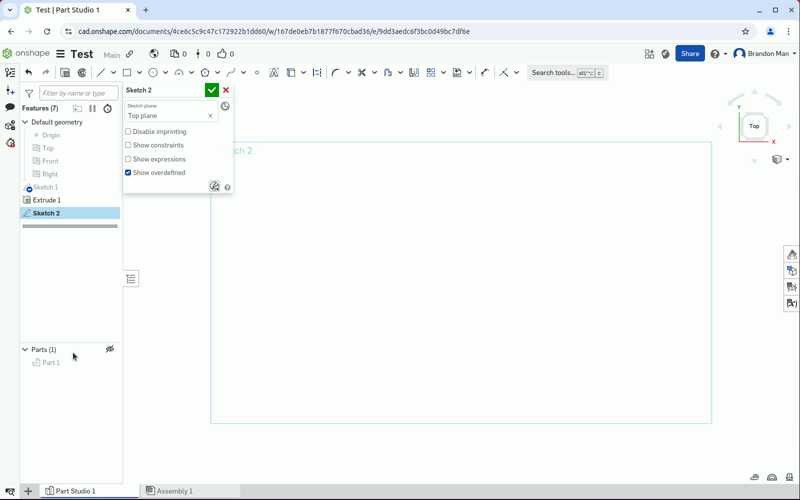
key(c)
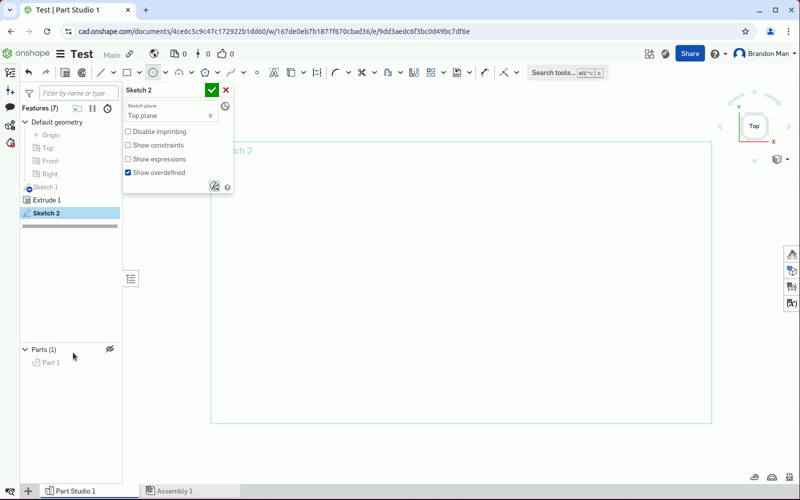
key_down(shift)
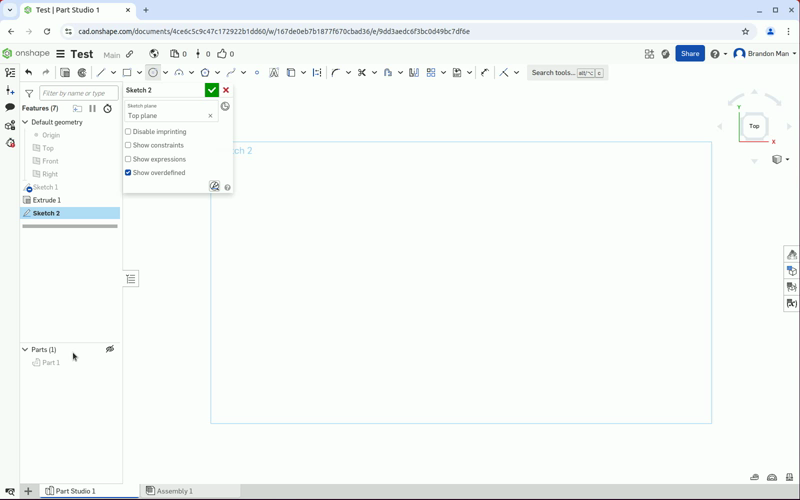
mouse_move(460, 282)
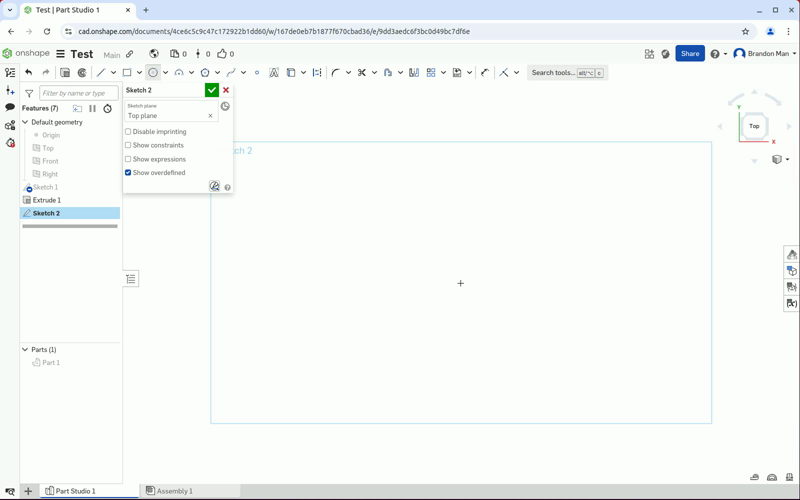
click(460, 282)
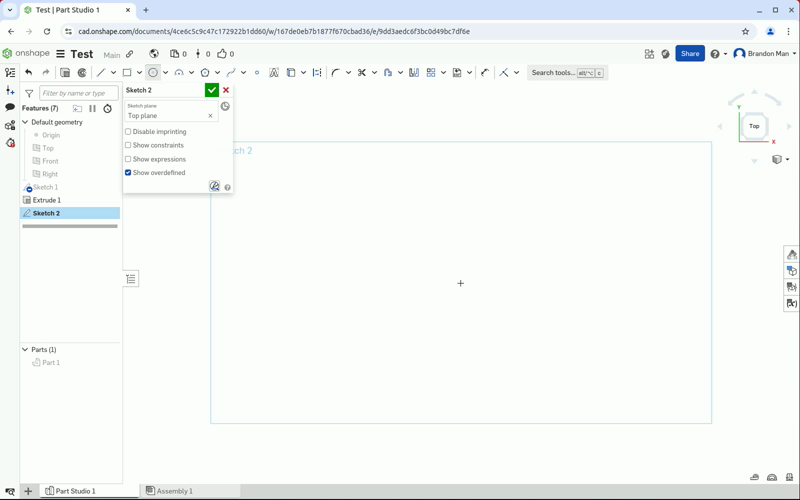
key_up(shift)
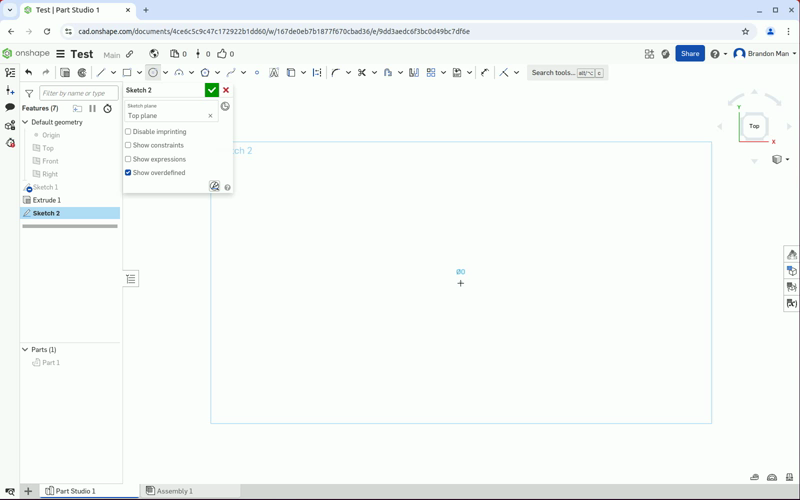
mouse_move(560, 282)
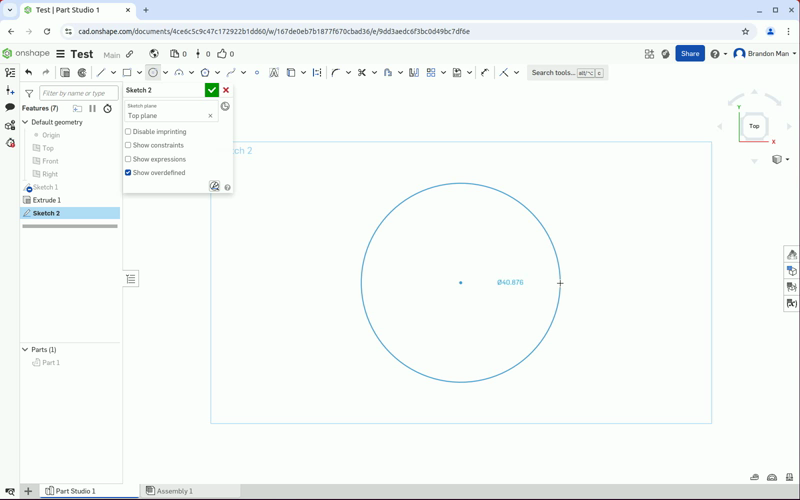
click(560, 282)
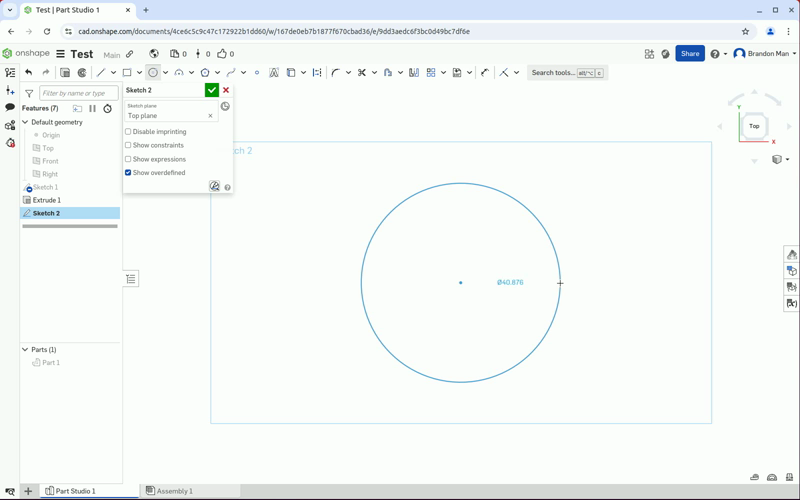
key(esc)
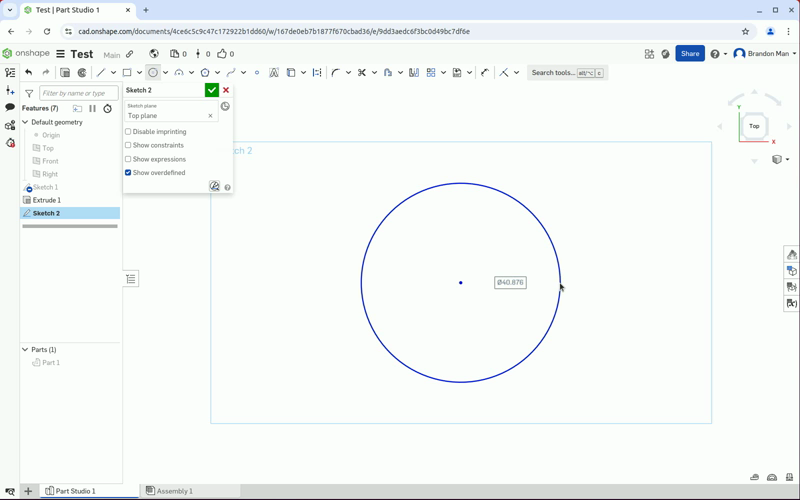
key(c)
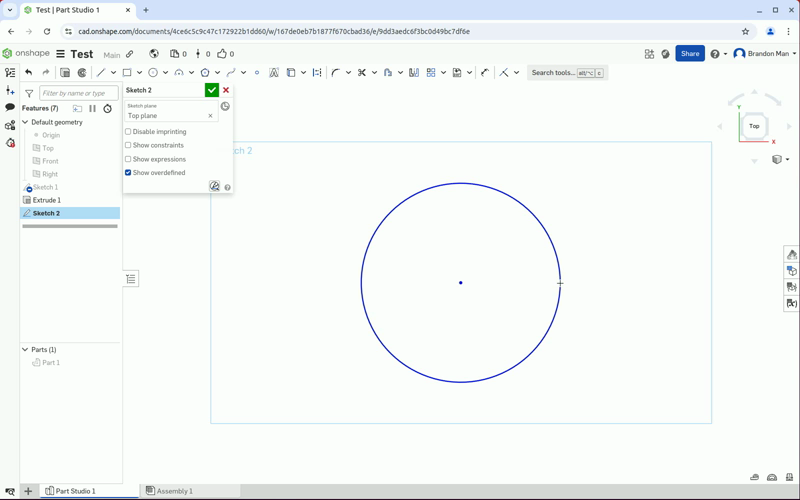
key_down(shift)
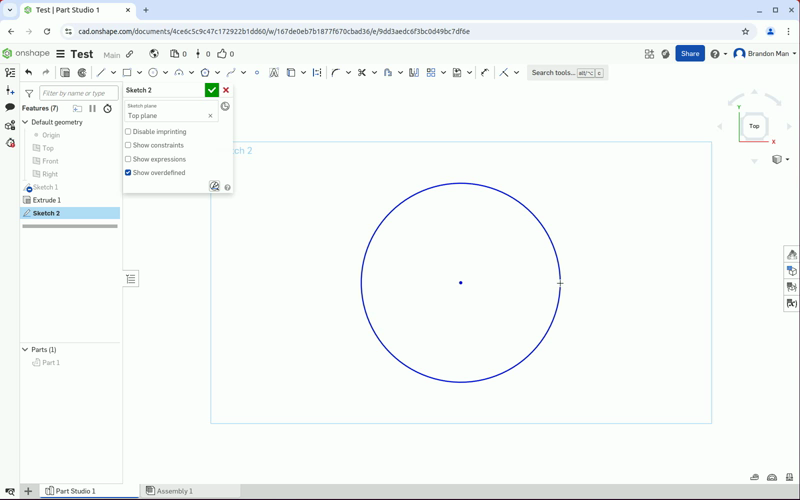
mouse_move(460, 282)
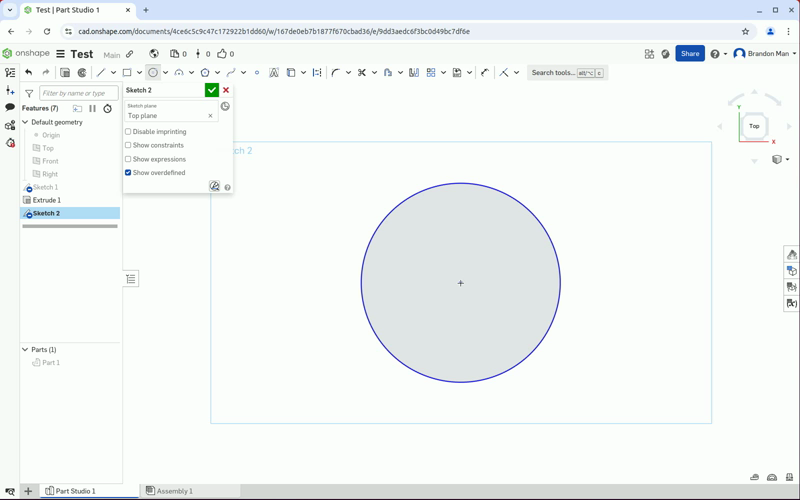
click(460, 282)
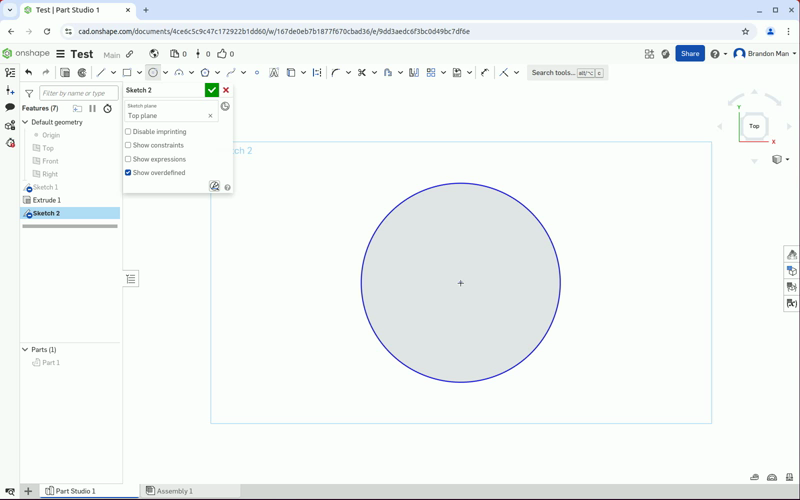
key_up(shift)
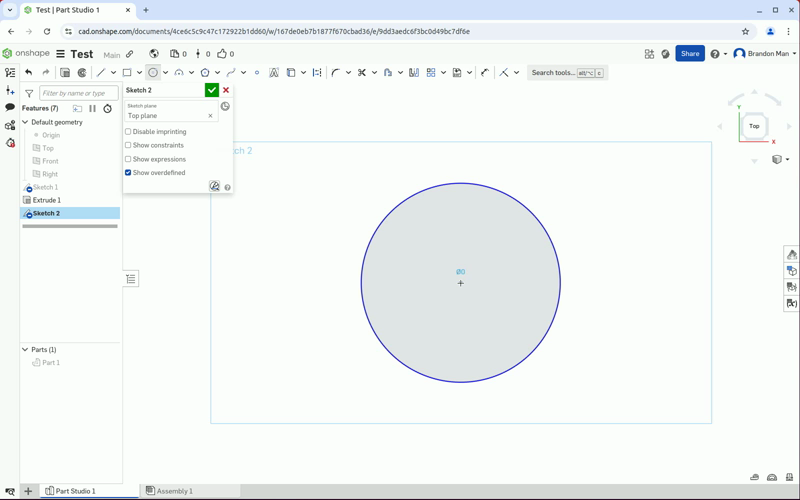
mouse_move(549, 282)
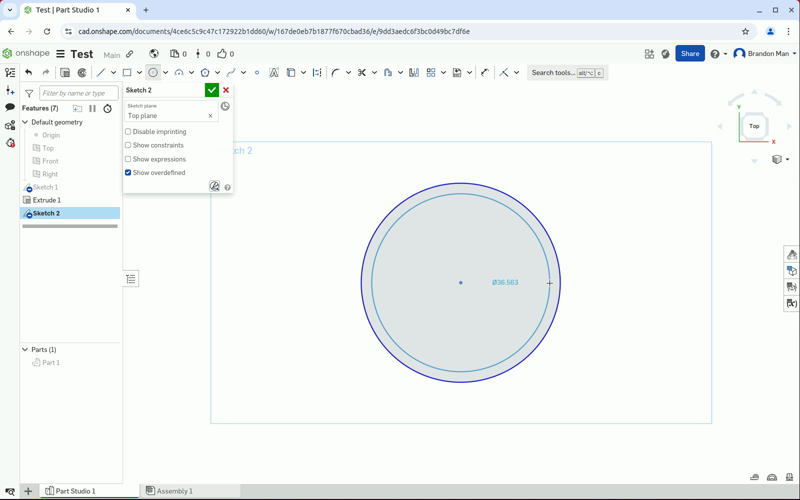
click(549, 282)
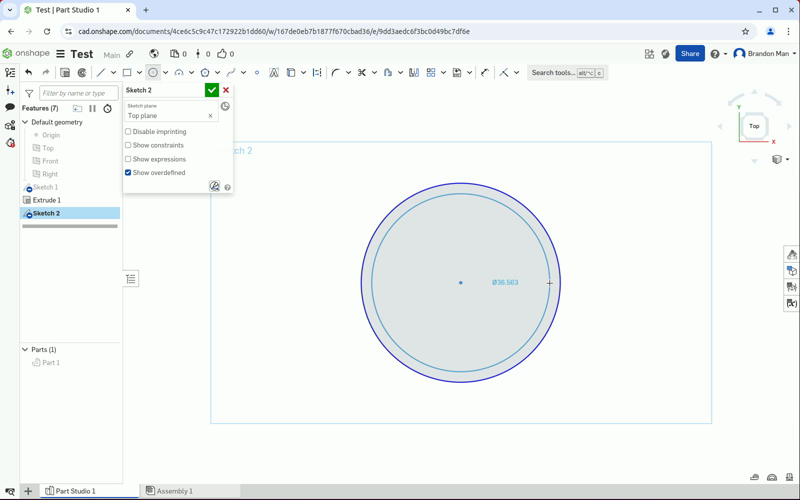
key(esc)
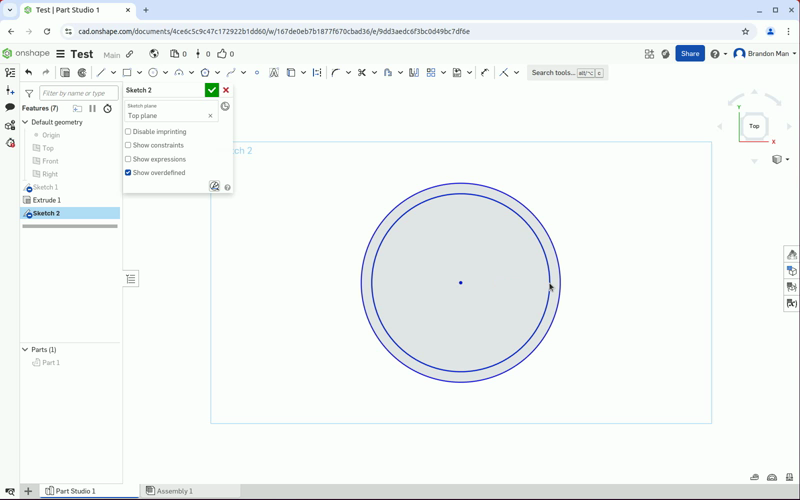
mouse_move(424, 195)
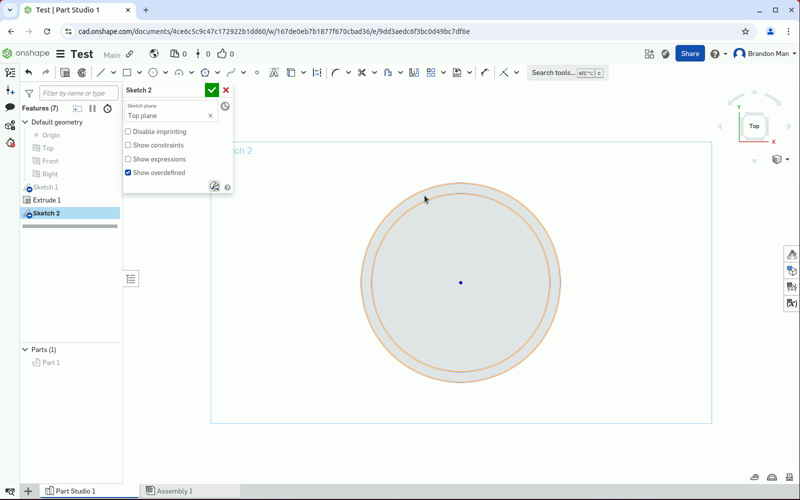
click(424, 195)
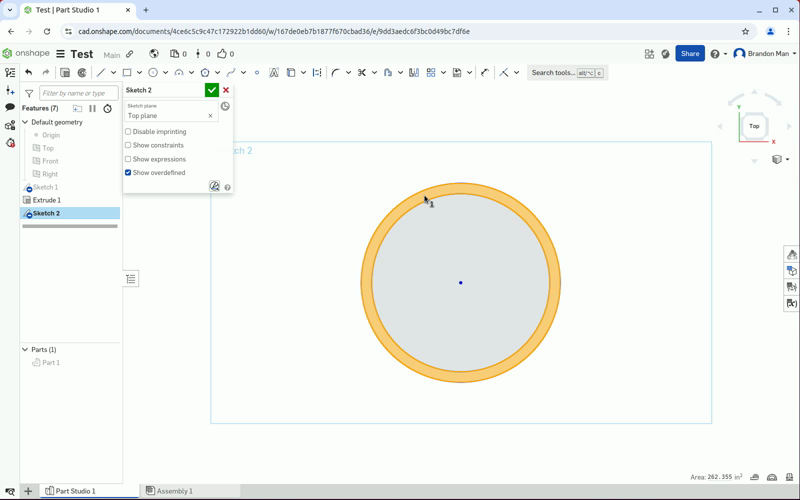
mouse_move(73, 352)
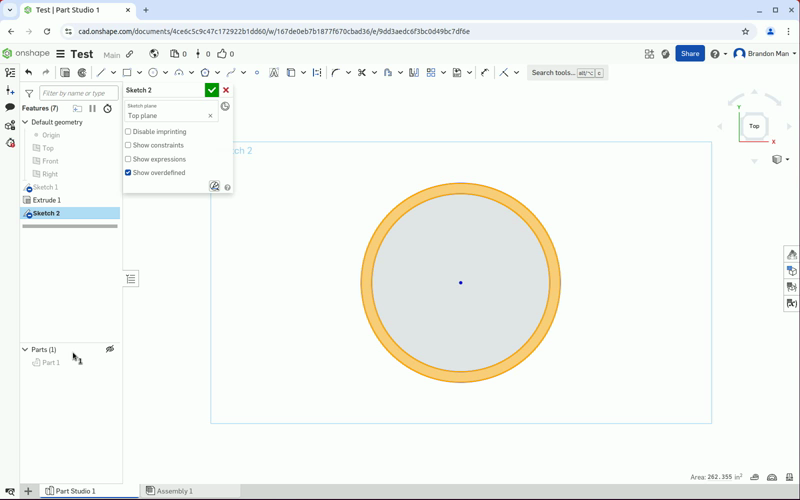
key(shift+y)
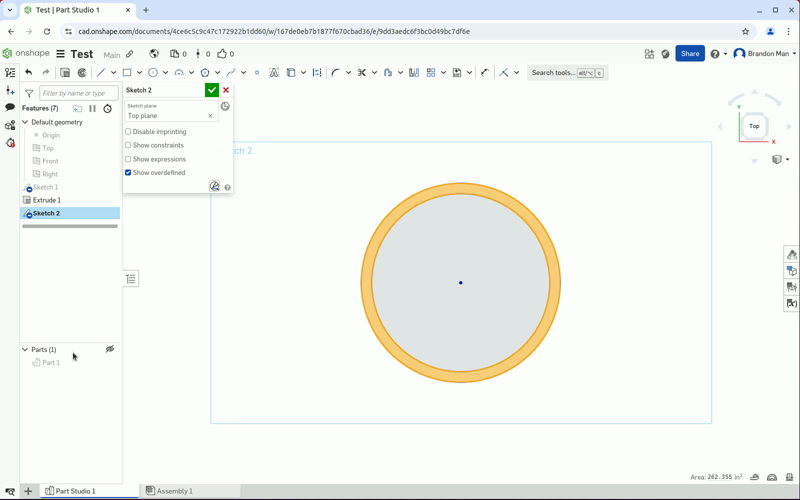
key(shift+e)
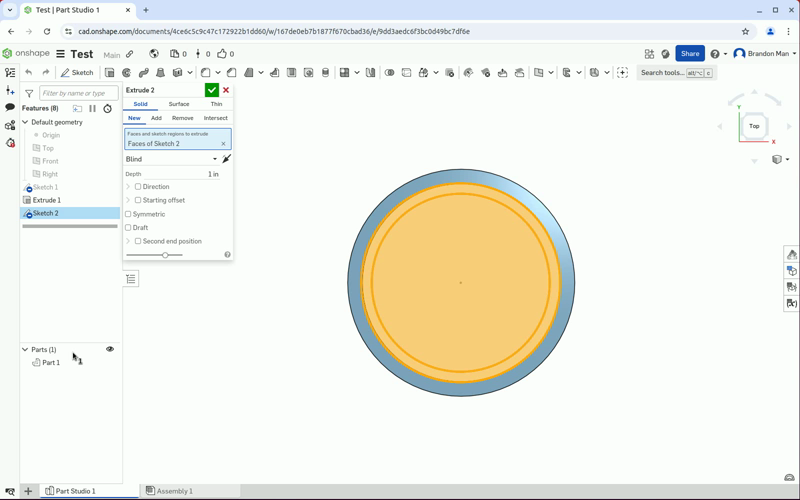
mouse_move(143, 106)
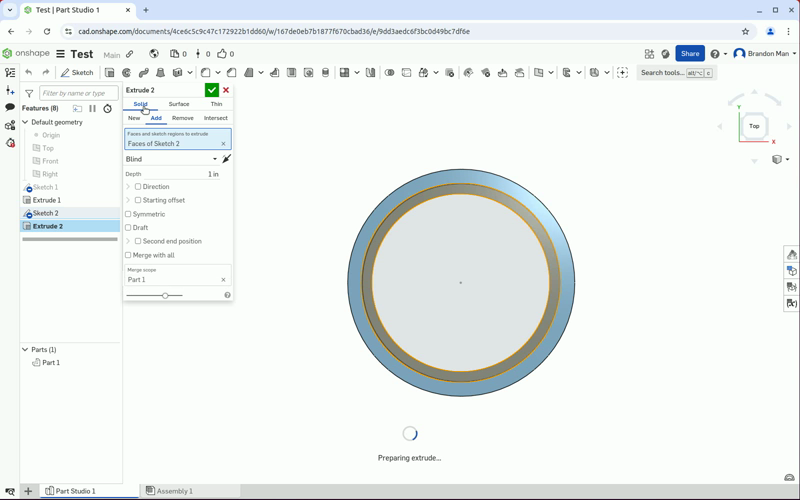
click(143, 106)
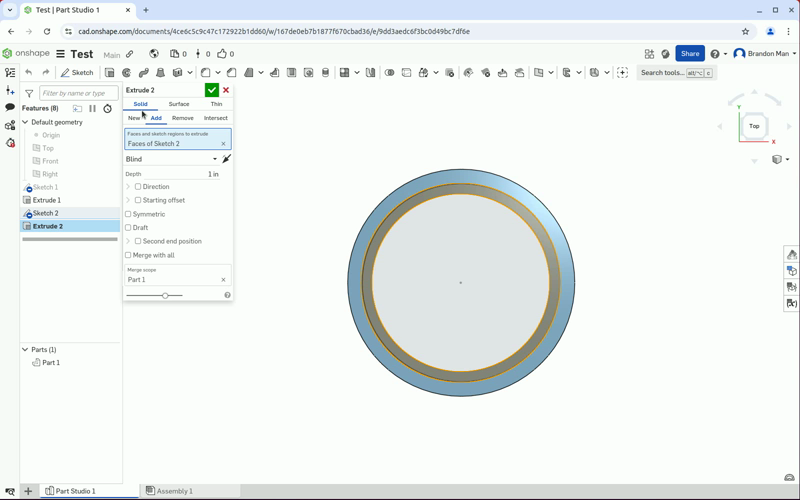
mouse_move(137, 120)
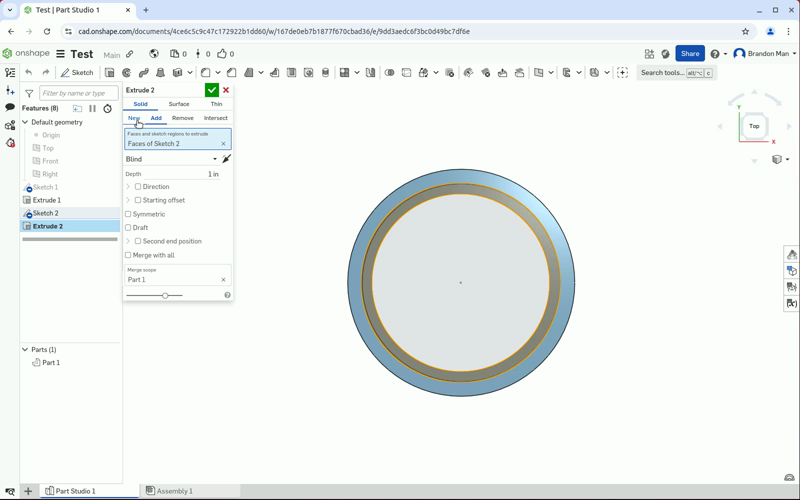
click(137, 120)
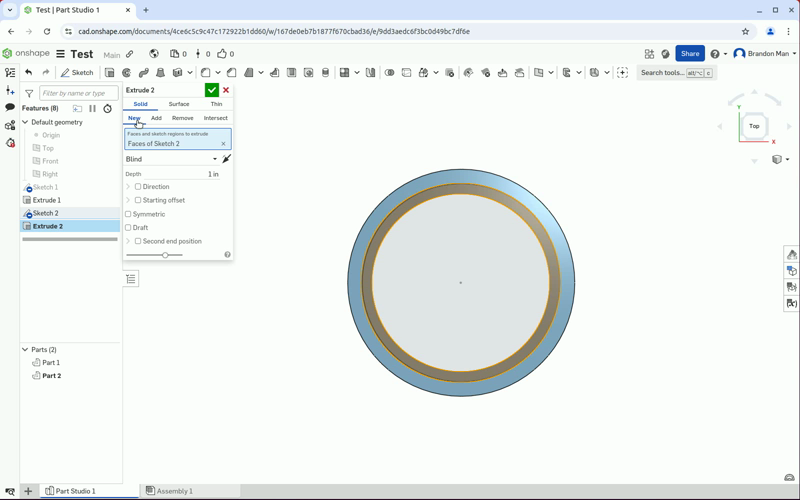
key(tab, 4)
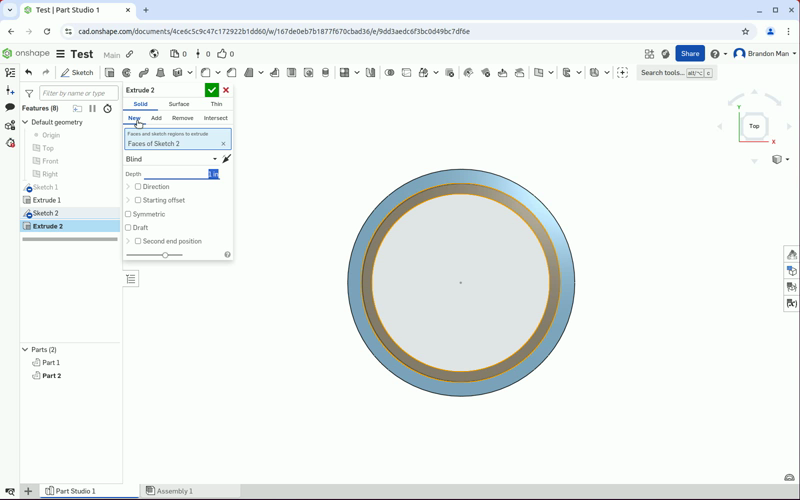
text(1.926)
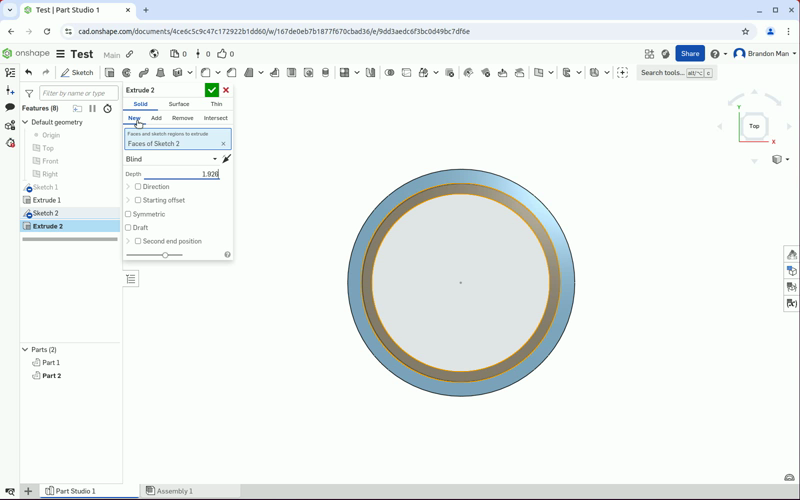
key(enter)
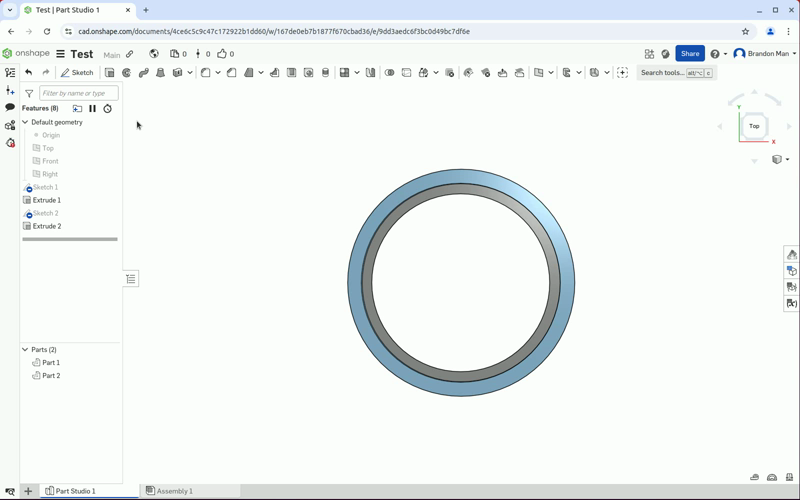
key(shift+h)
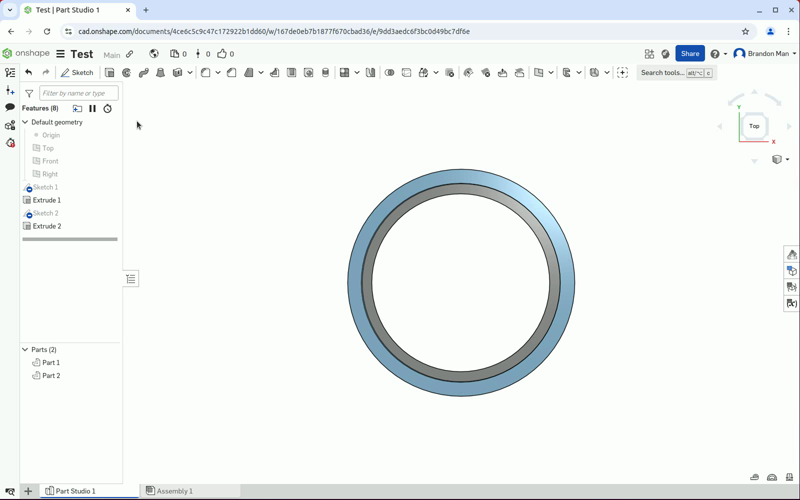
key(shift+h)
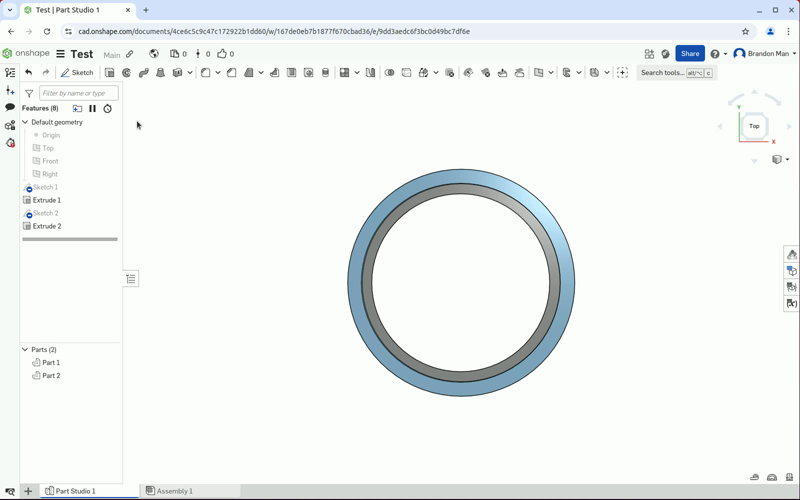
mouse_move(73, 189)
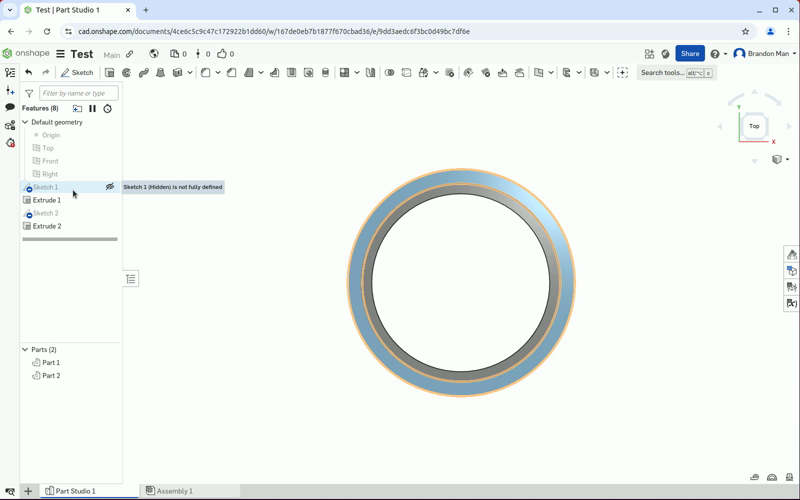
click(73, 189)
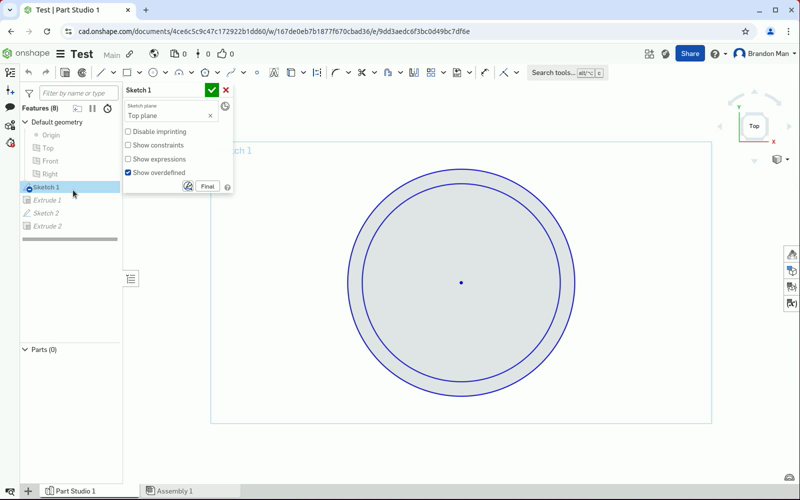
mouse_move(229, 92)
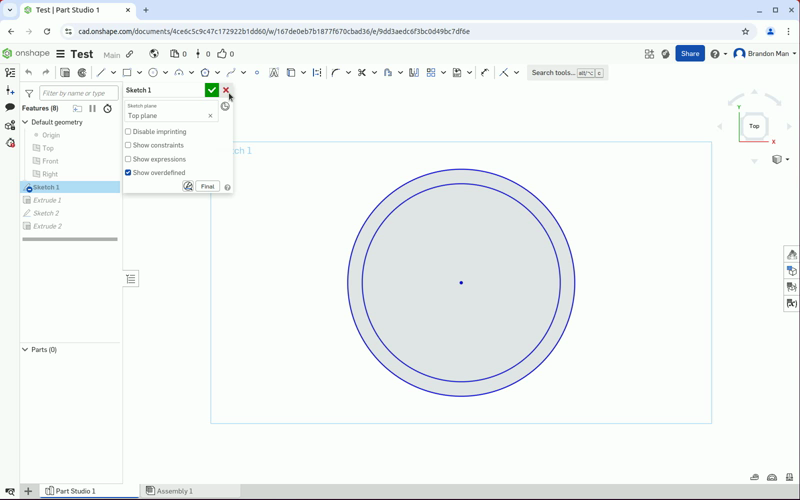
click(229, 92)
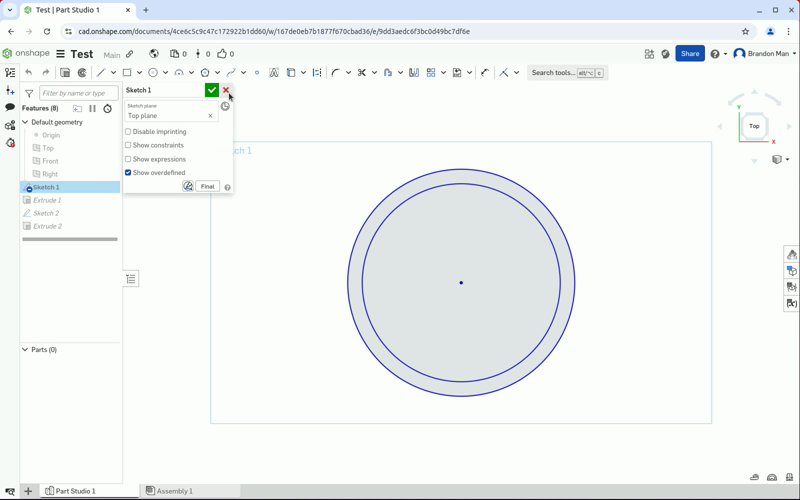
key(shift+s)
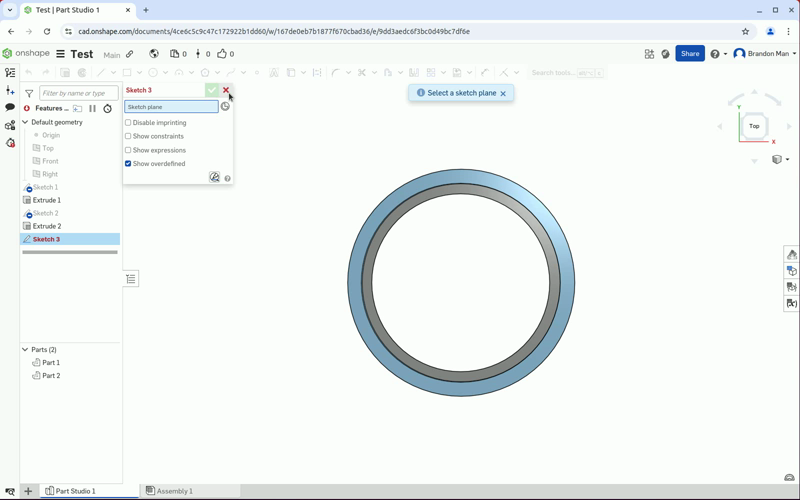
mouse_move(73, 150)
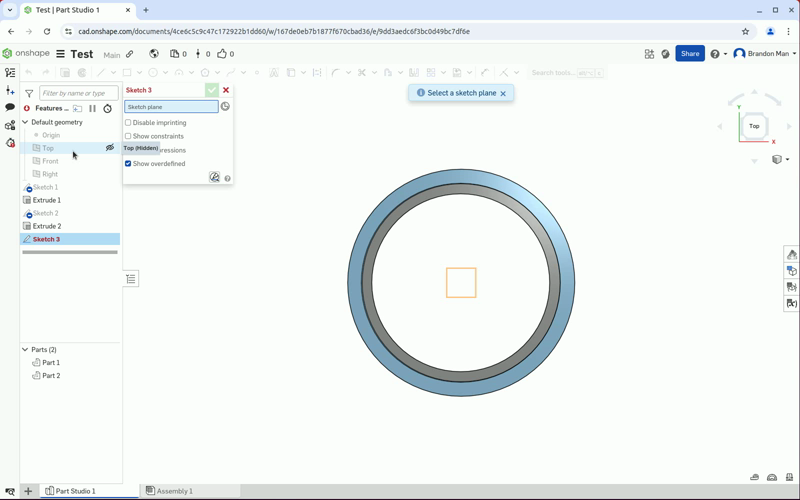
click(73, 150)
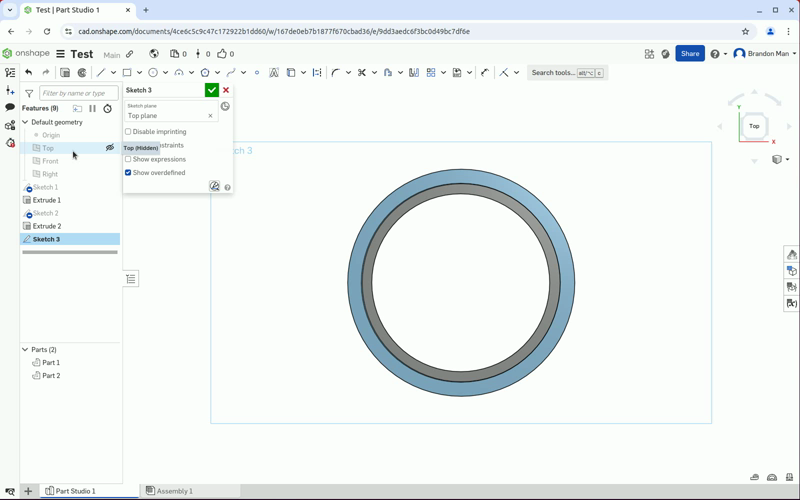
mouse_move(73, 352)
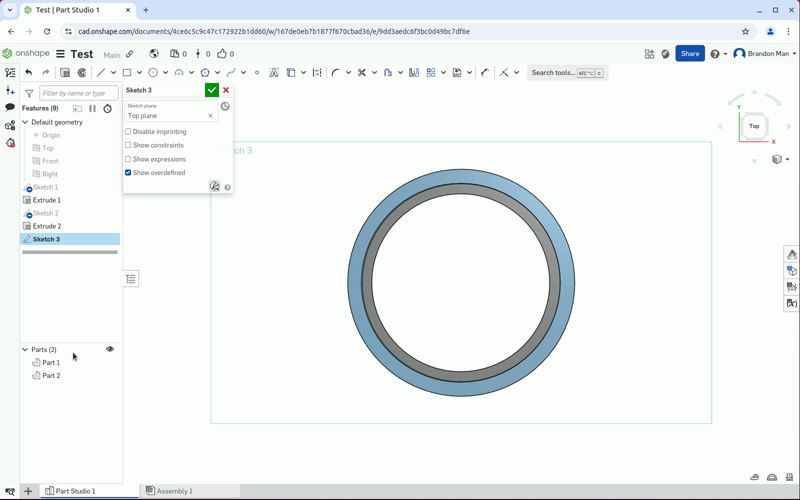
key(y)
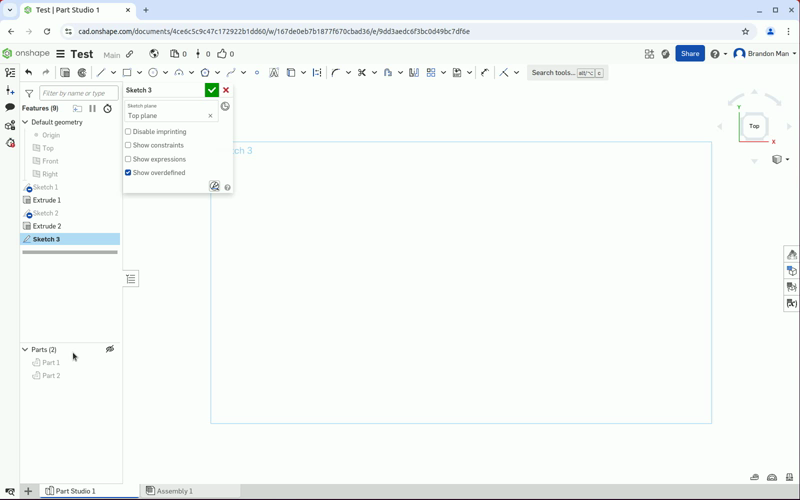
key(c)
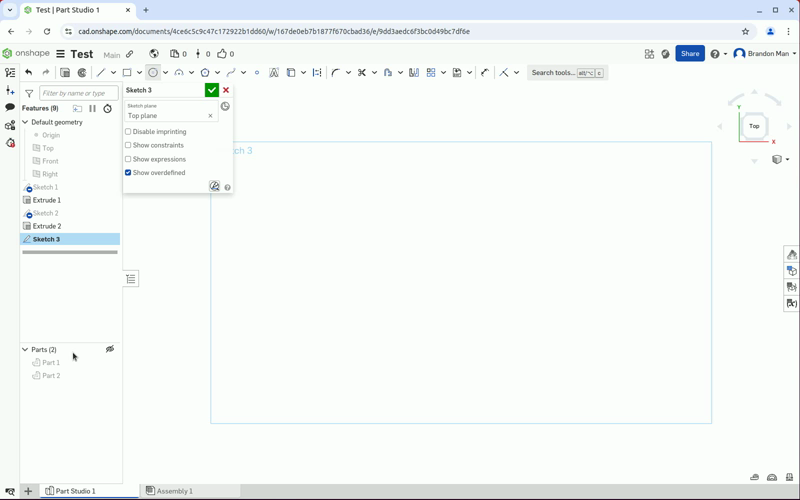
key_down(shift)
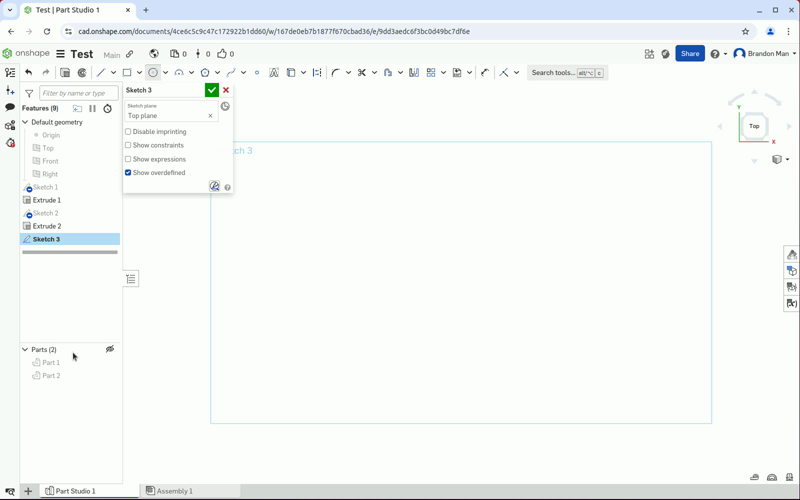
mouse_move(461, 282)
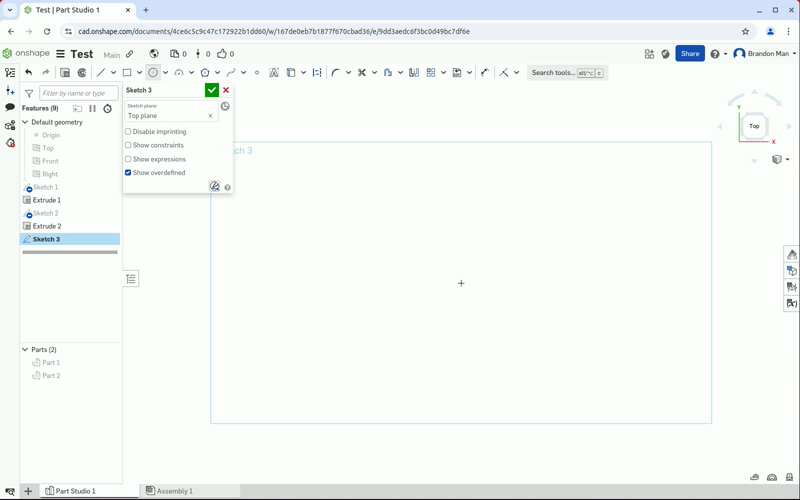
click(461, 282)
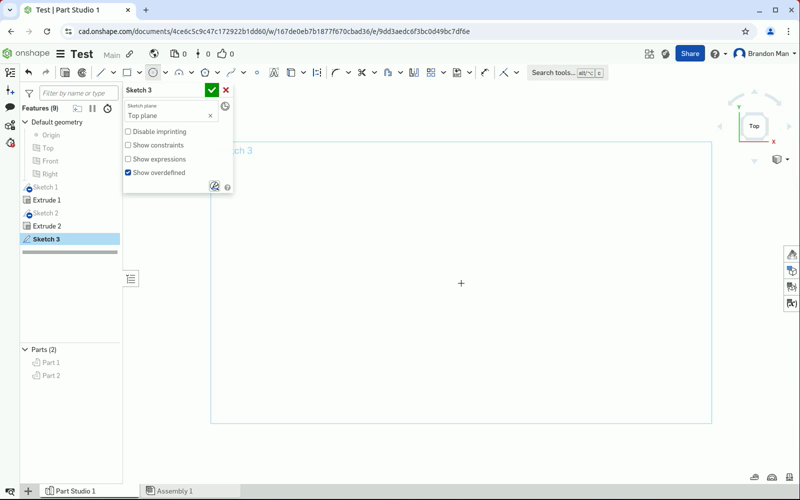
key_up(shift)
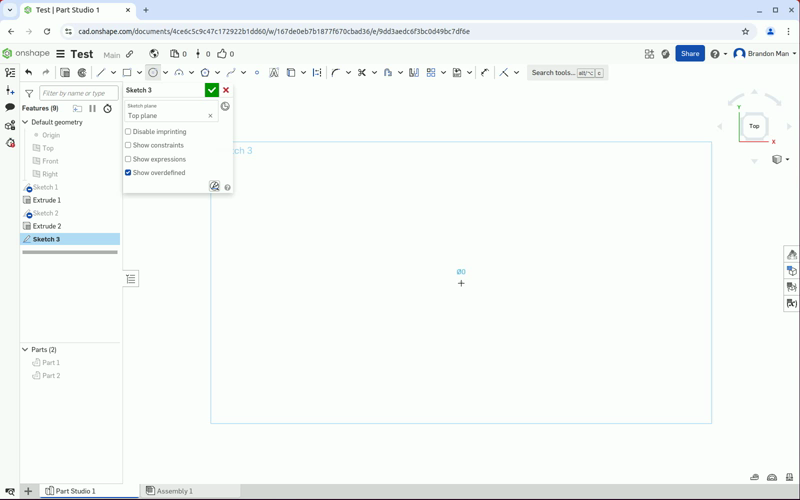
mouse_move(551, 282)
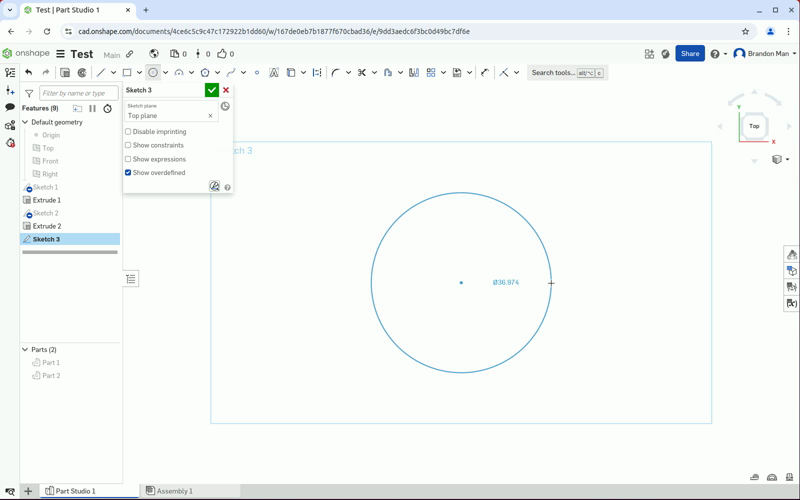
click(551, 282)
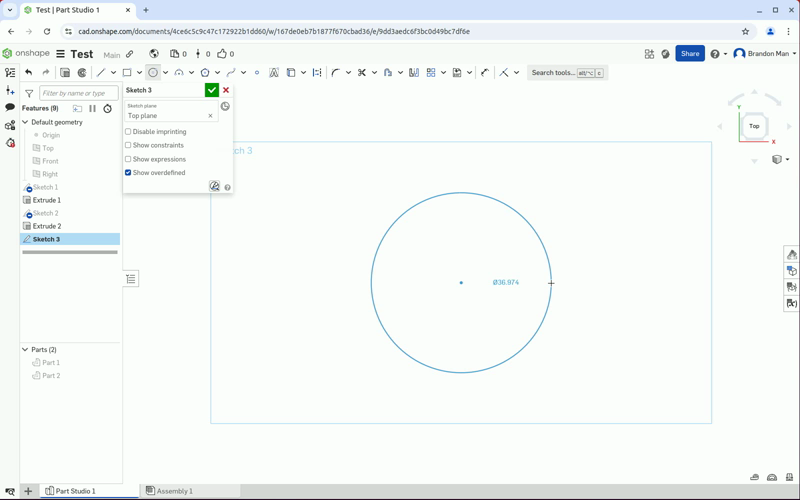
key(esc)
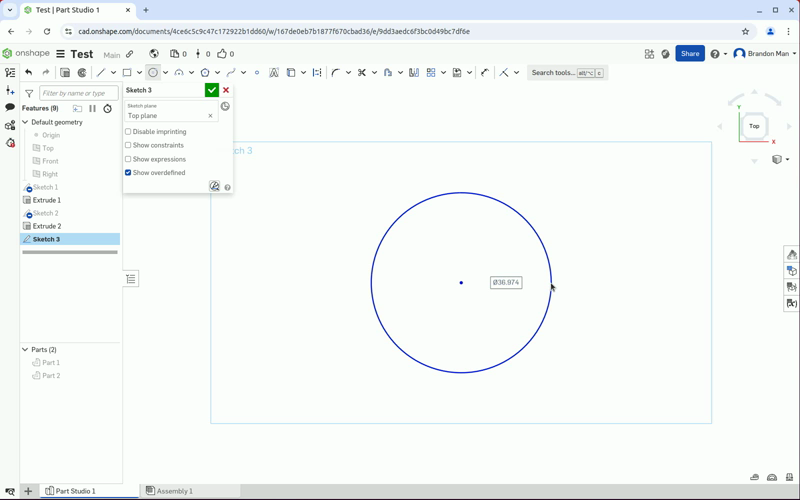
key(c)
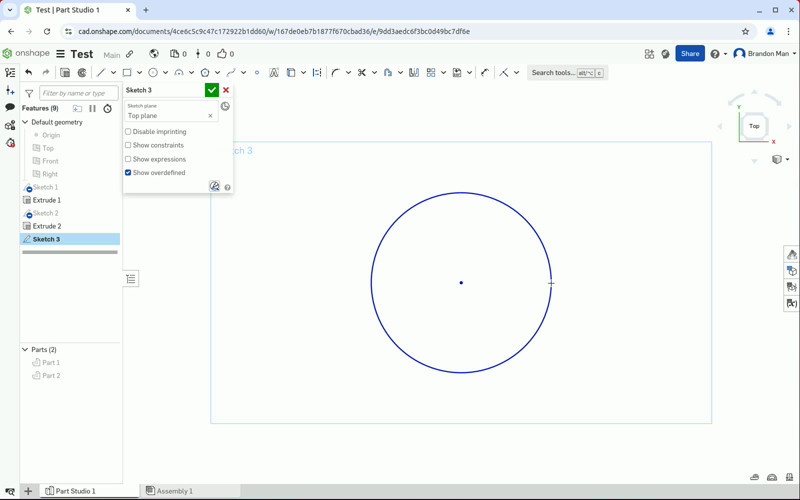
key_down(shift)
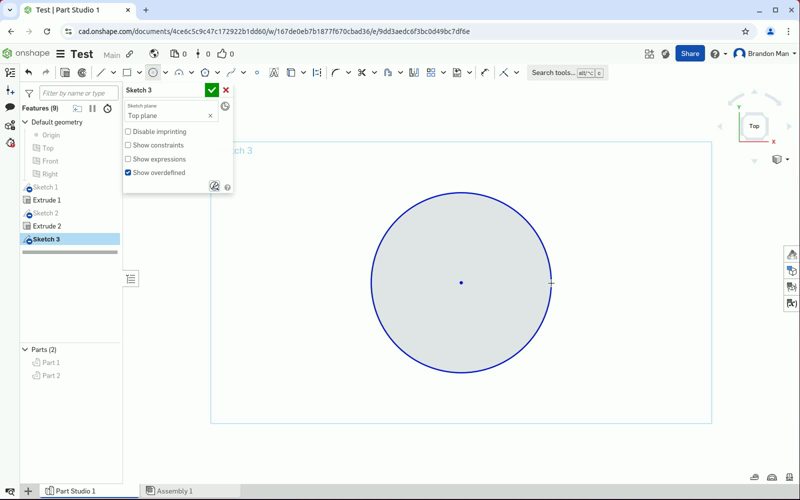
mouse_move(461, 282)
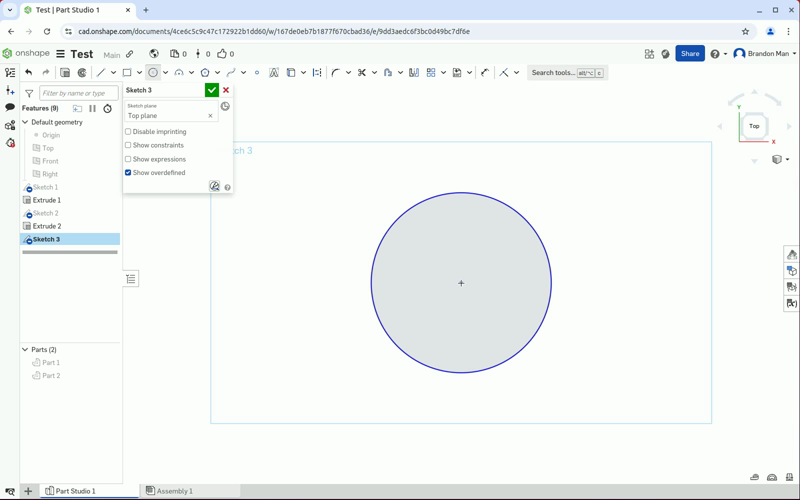
click(461, 282)
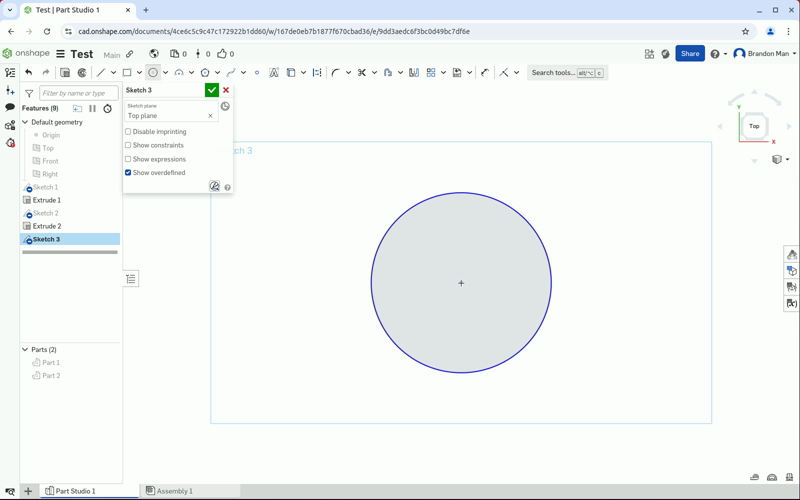
key_up(shift)
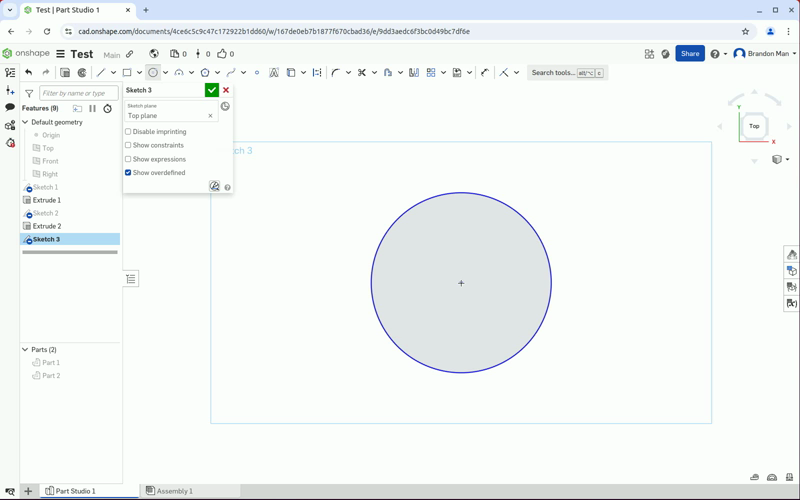
mouse_move(539, 282)
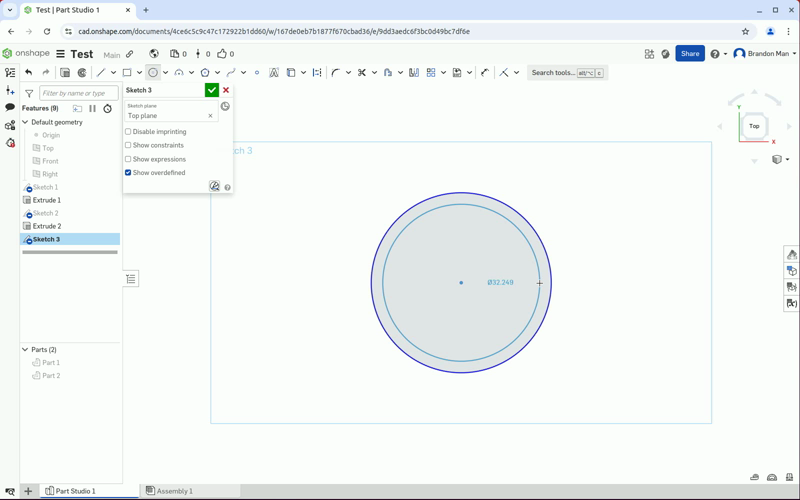
click(539, 282)
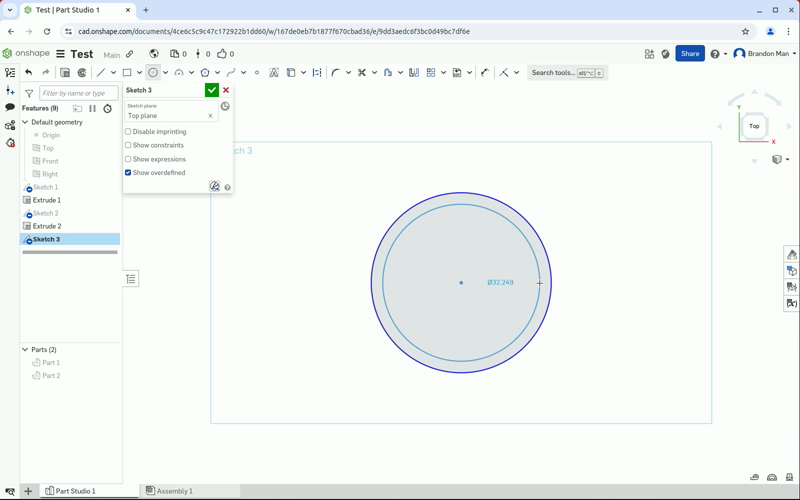
key(esc)
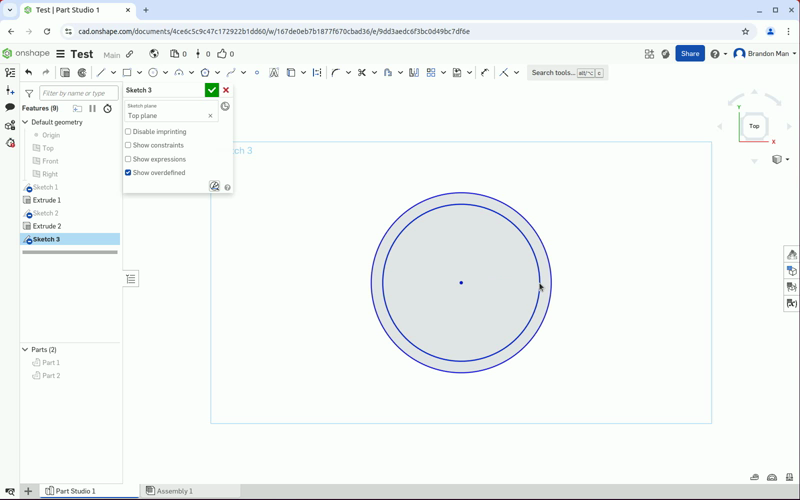
mouse_move(401, 224)
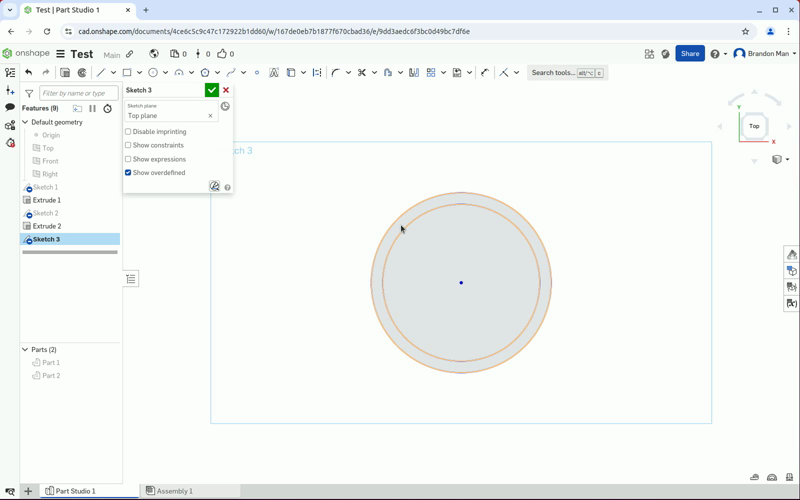
click(401, 224)
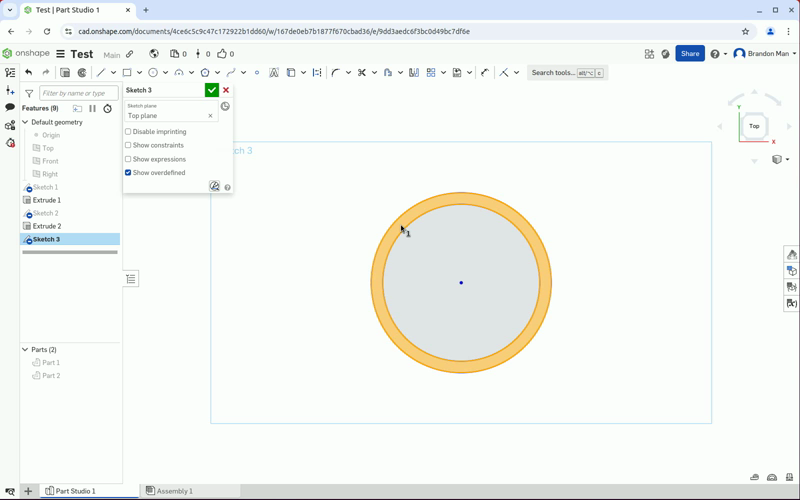
mouse_move(73, 352)
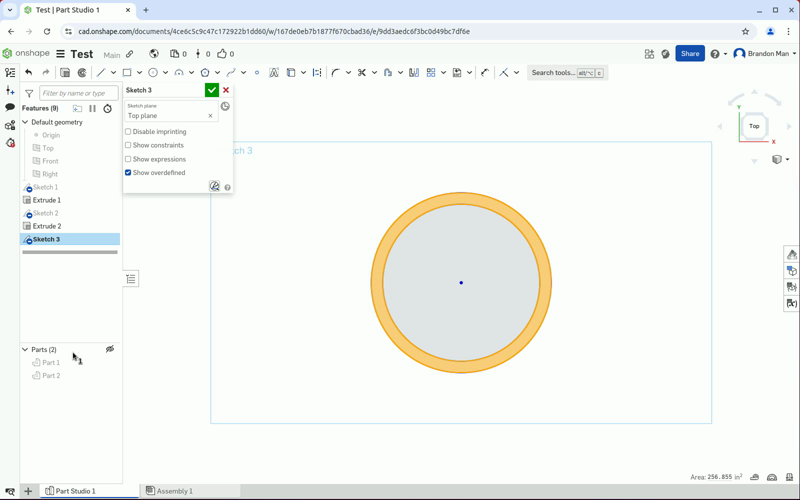
key(shift+y)
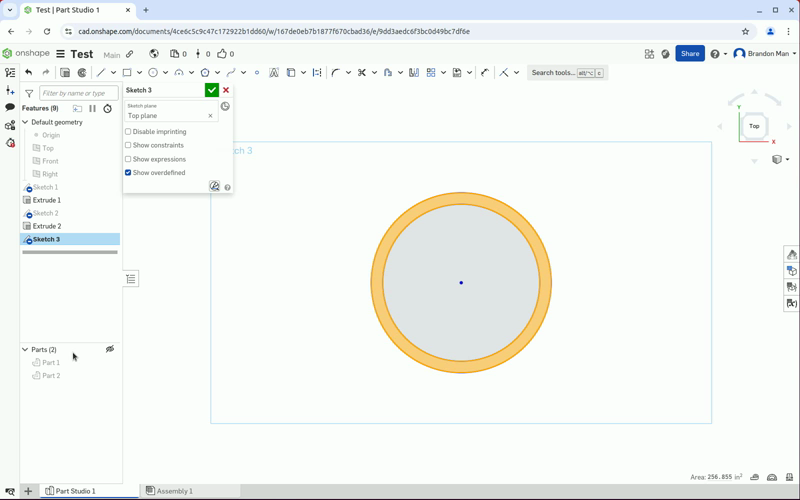
key(shift+e)
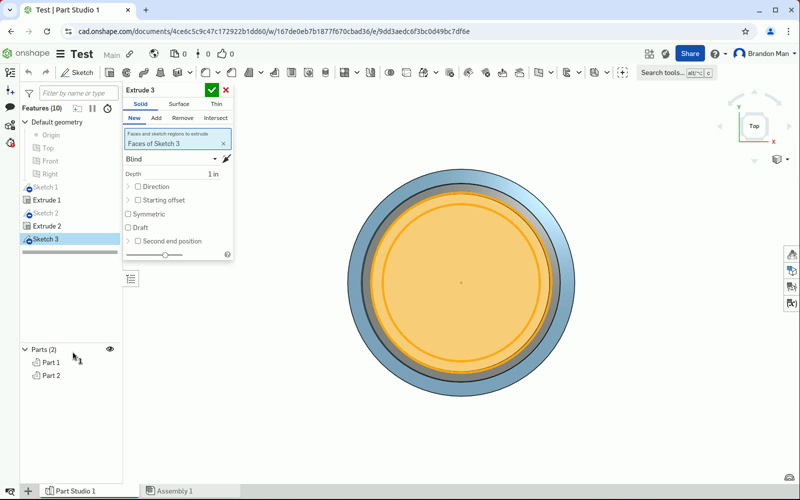
mouse_move(143, 106)
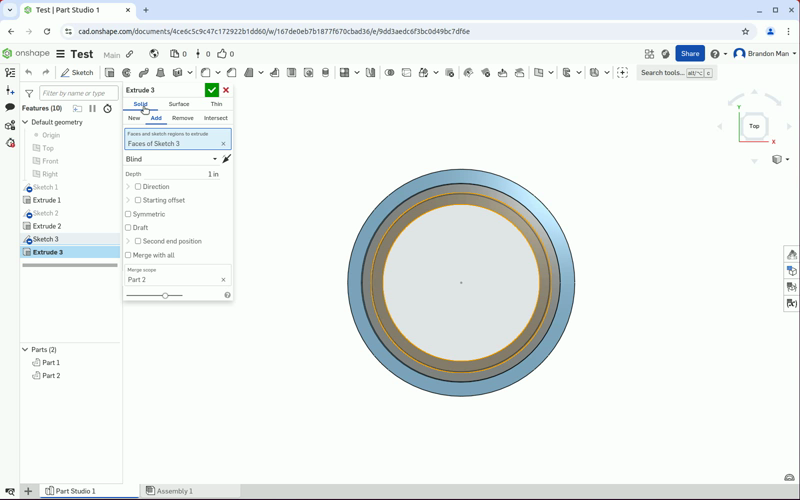
click(143, 106)
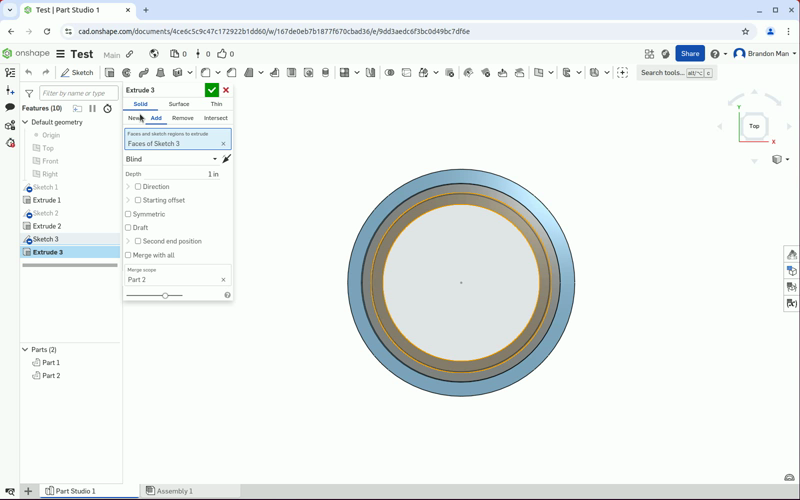
mouse_move(137, 120)
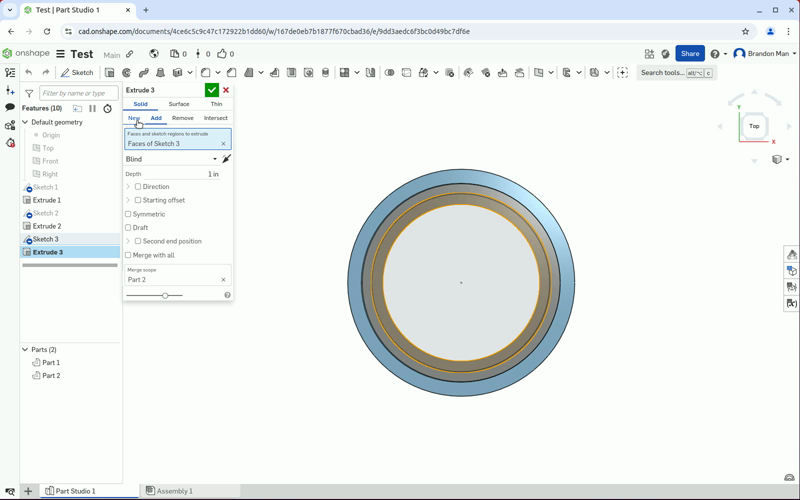
click(137, 120)
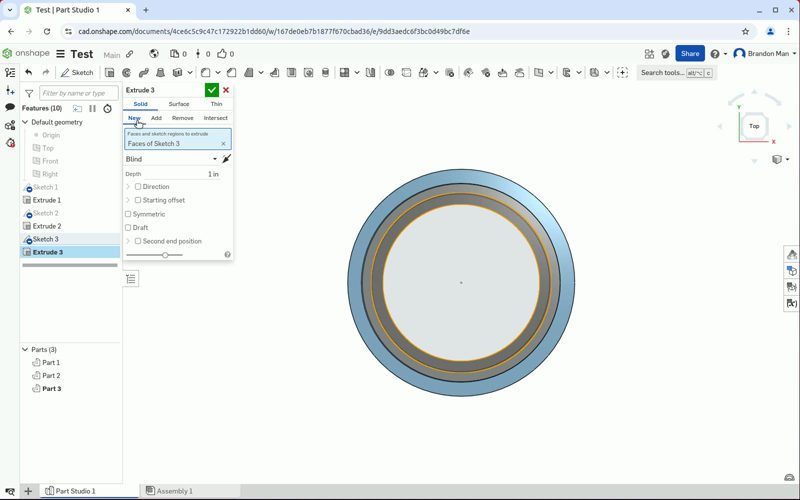
key(tab, 4)
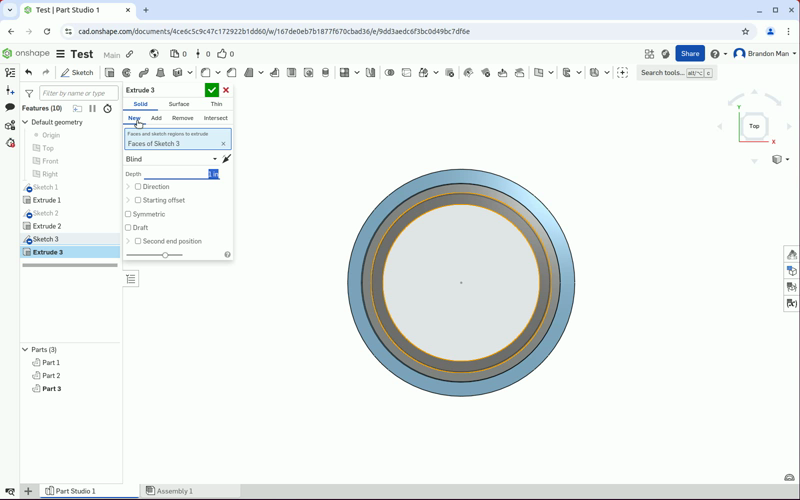
text(1.926)
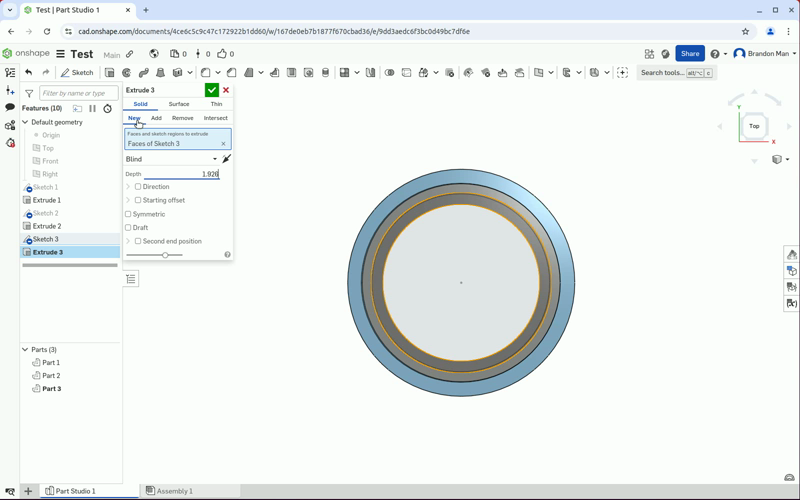
key(enter)
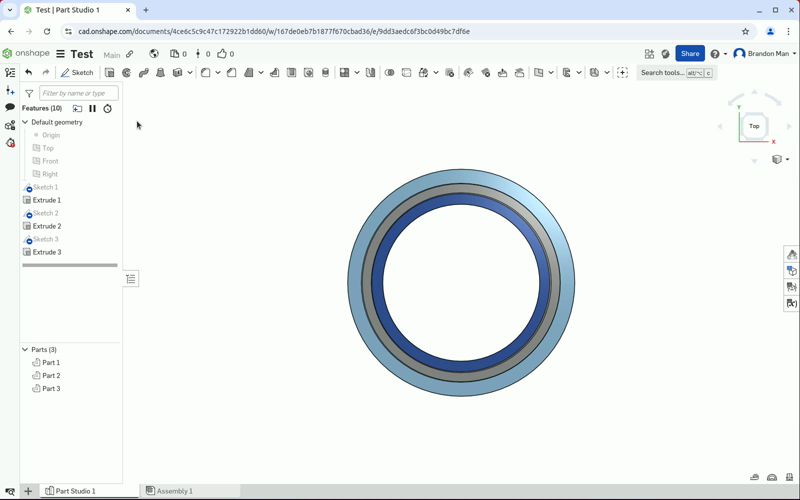
key(shift+h)
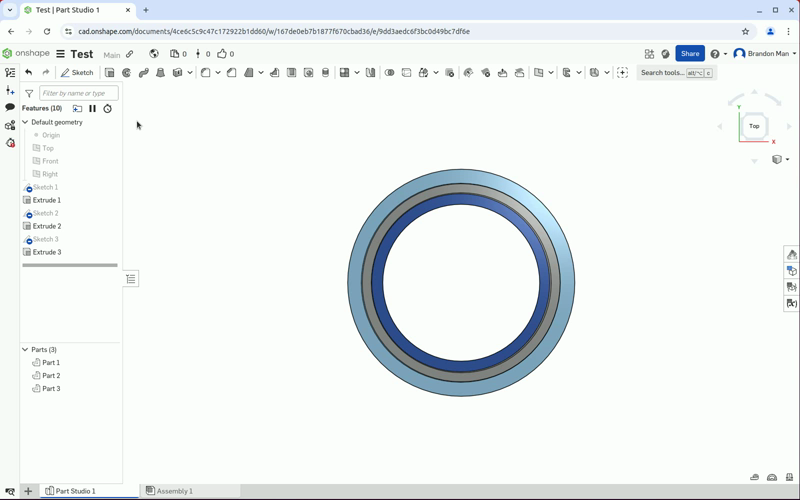
key(shift+h)
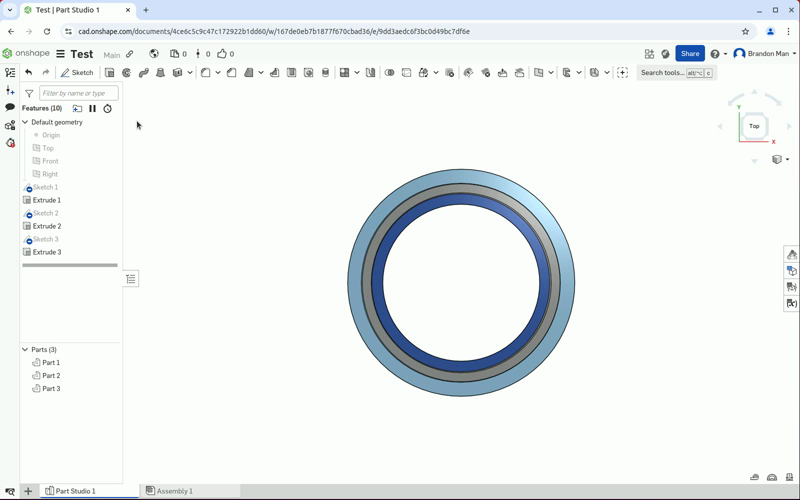
mouse_move(73, 189)
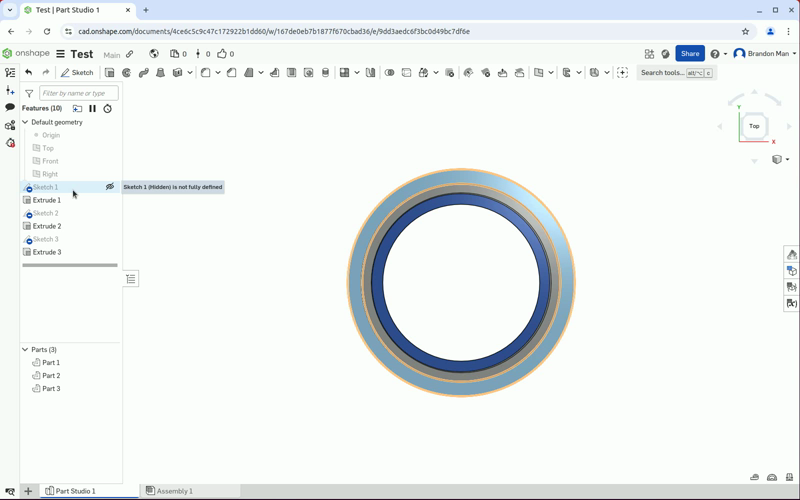
click(73, 189)
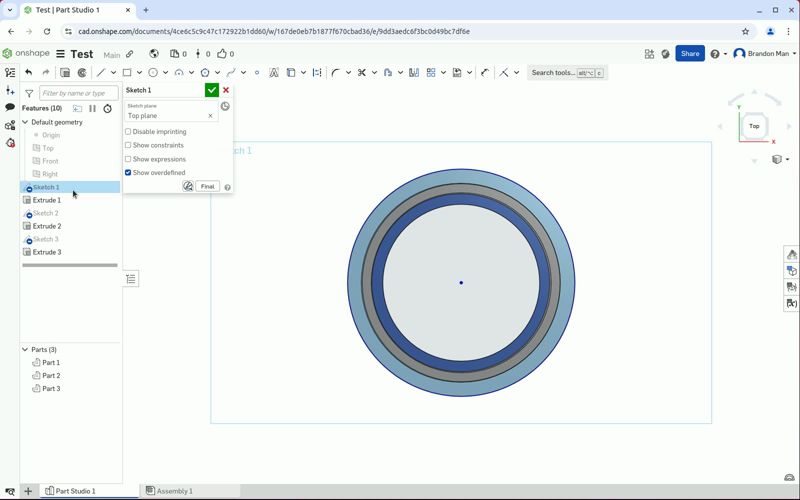
mouse_move(229, 92)
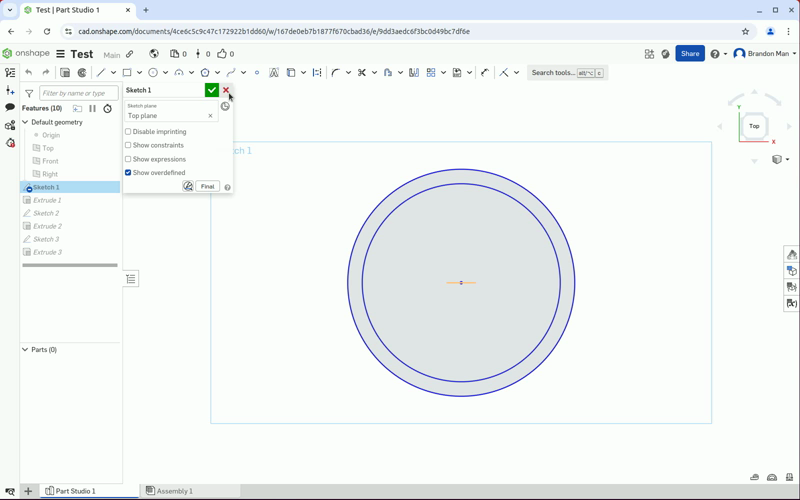
click(229, 92)
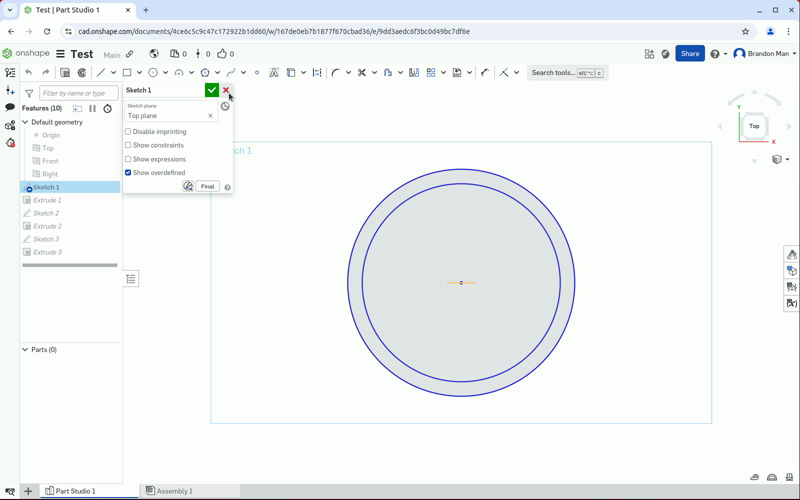
key(shift+s)
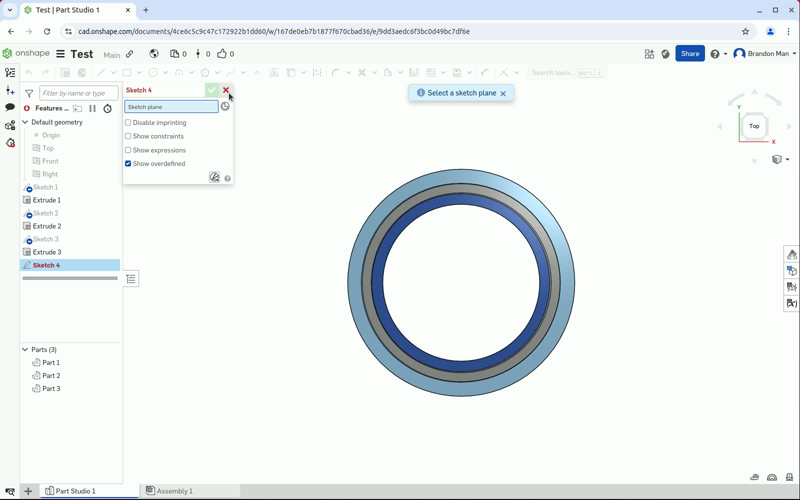
mouse_move(73, 150)
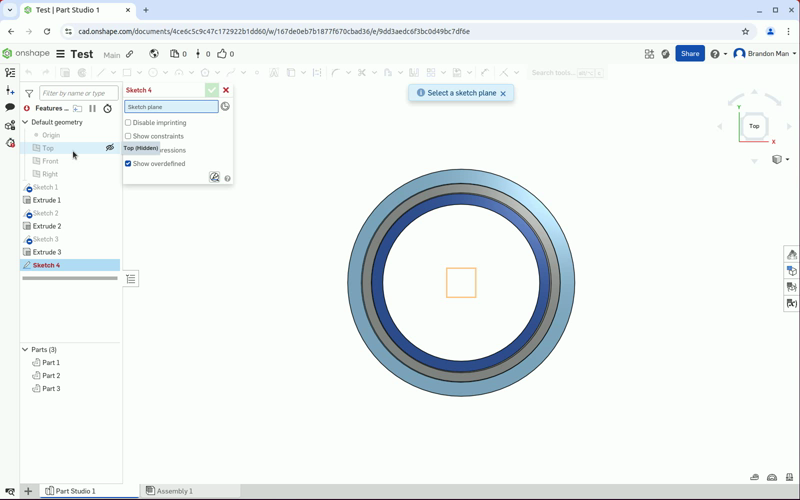
click(73, 150)
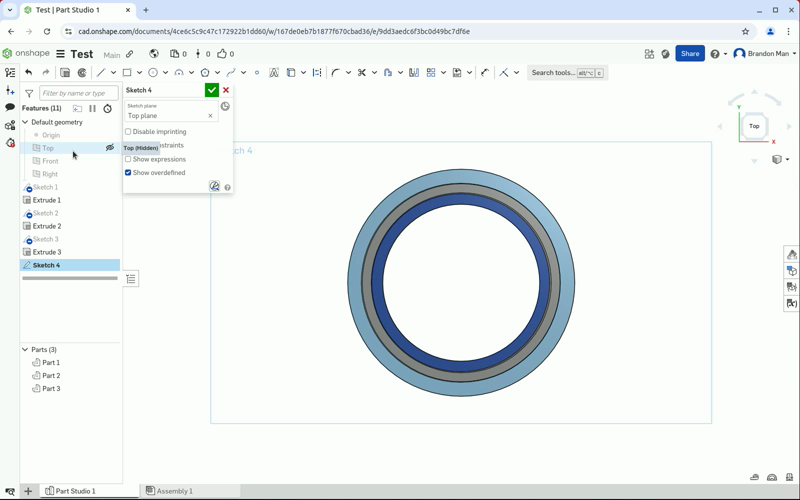
mouse_move(73, 352)
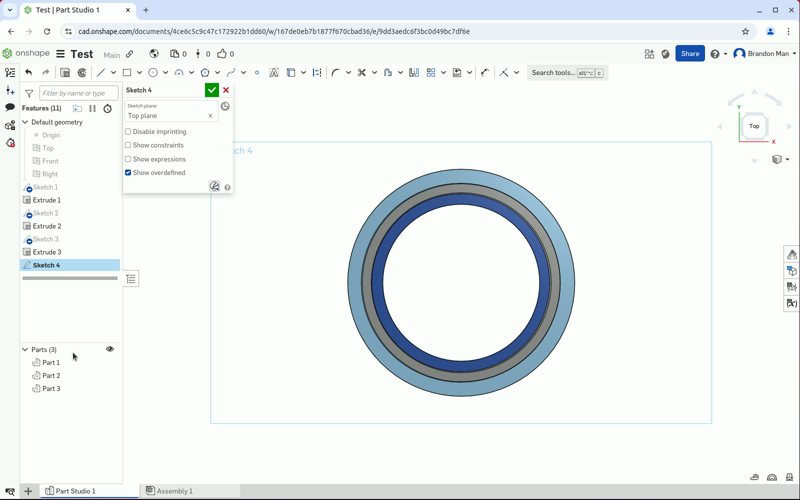
key(y)
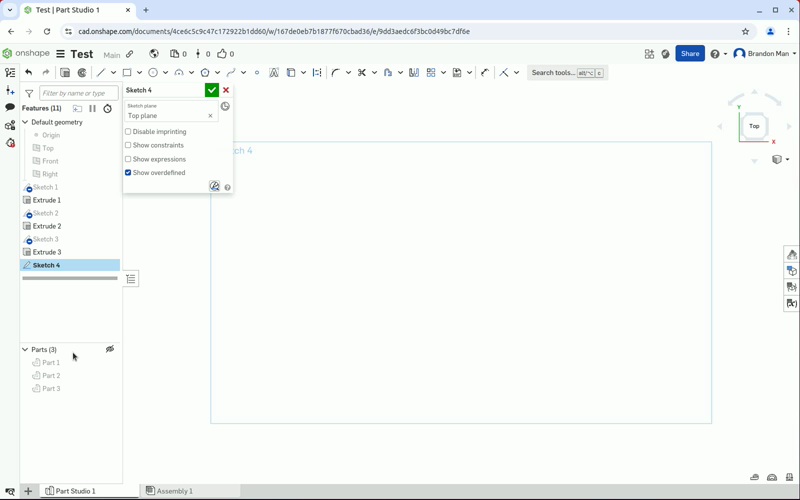
key(c)
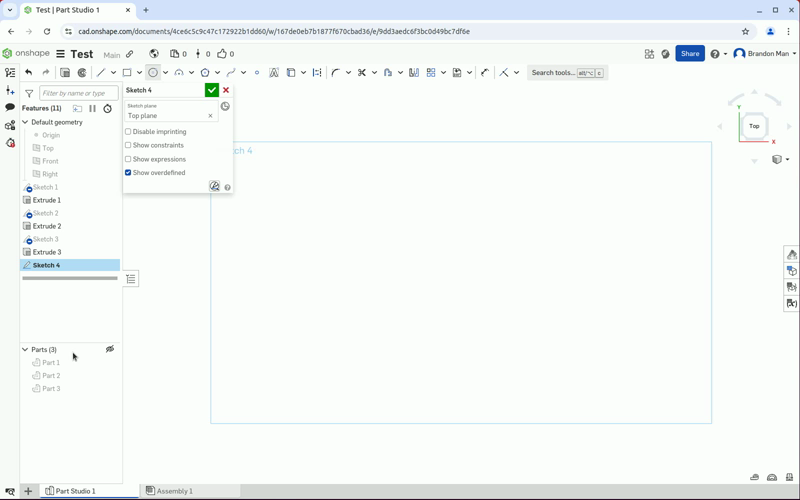
key_down(shift)
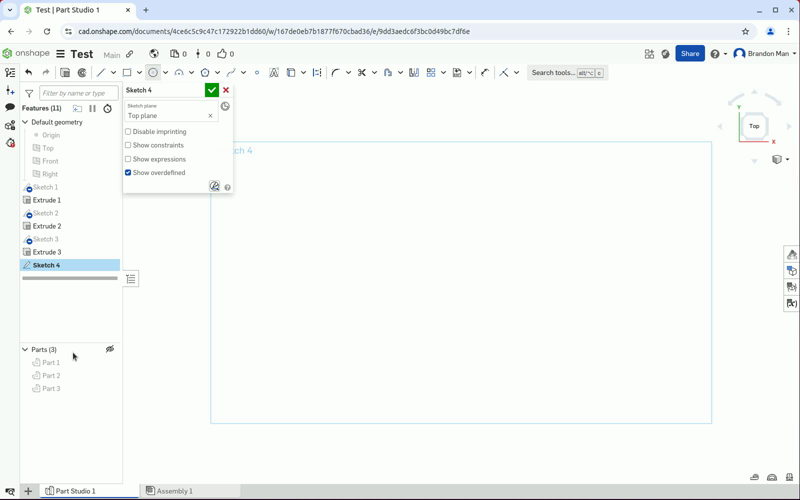
mouse_move(460, 282)
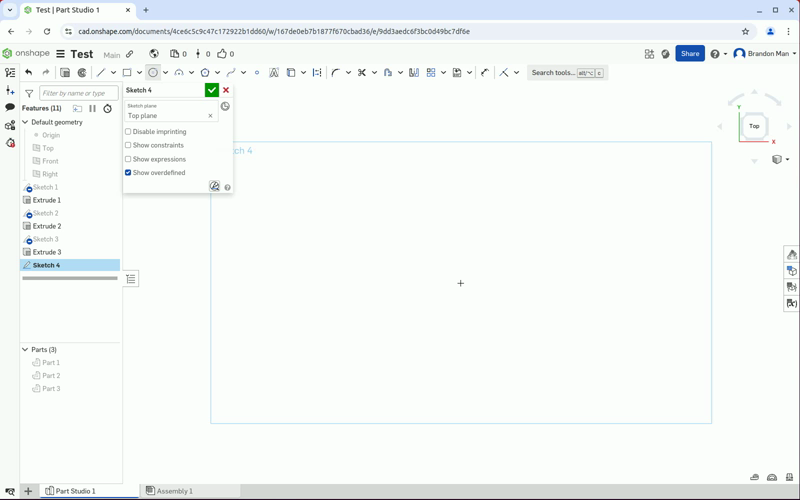
click(460, 282)
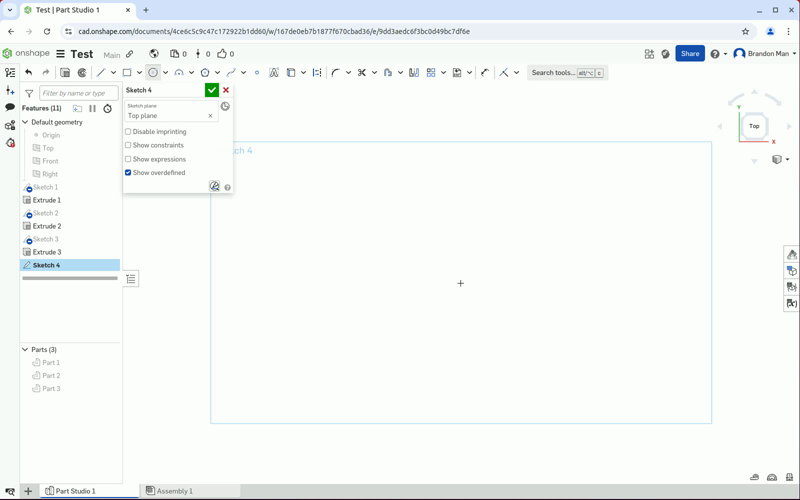
key_up(shift)
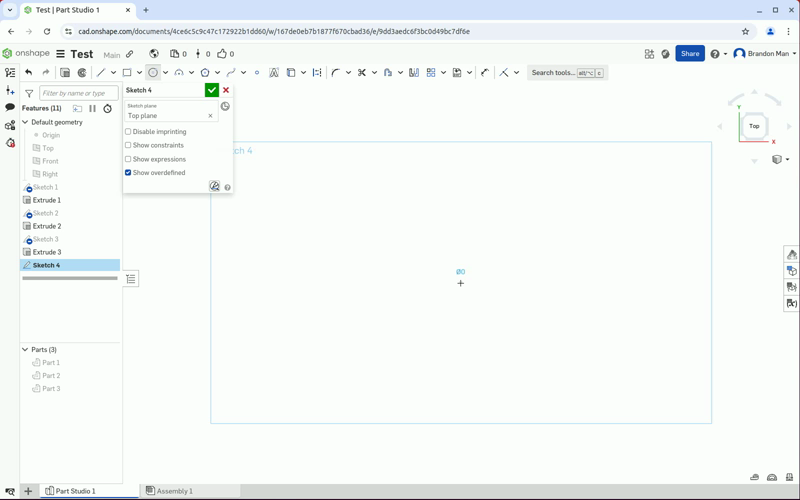
mouse_move(560, 282)
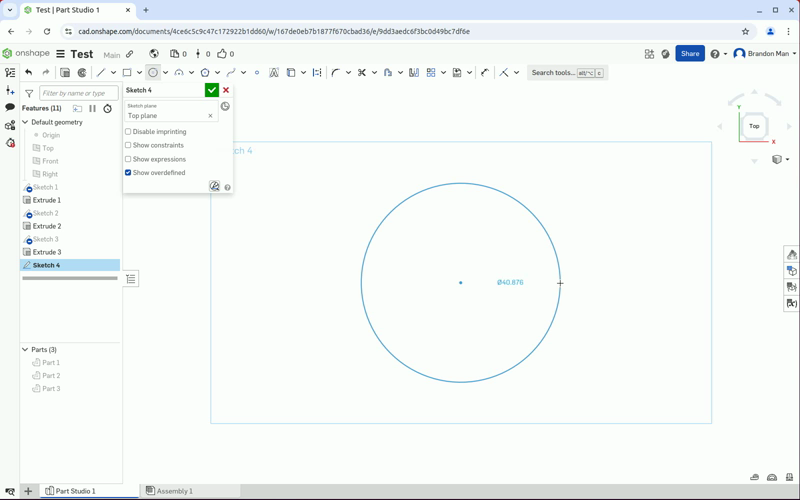
click(560, 282)
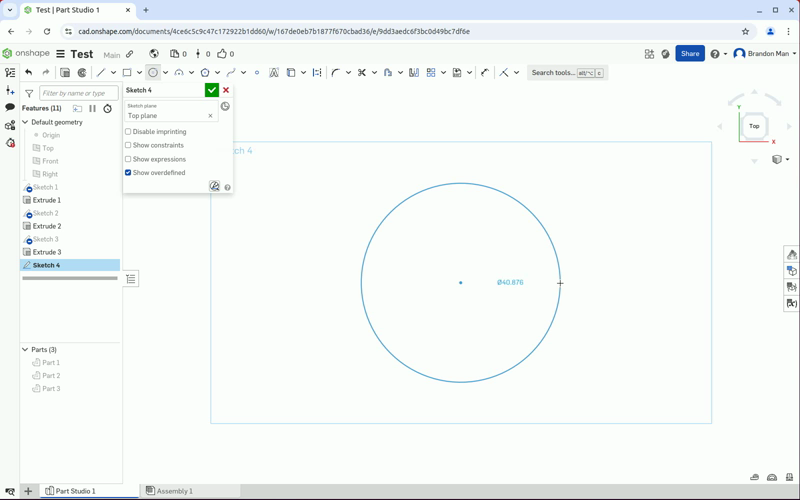
key(esc)
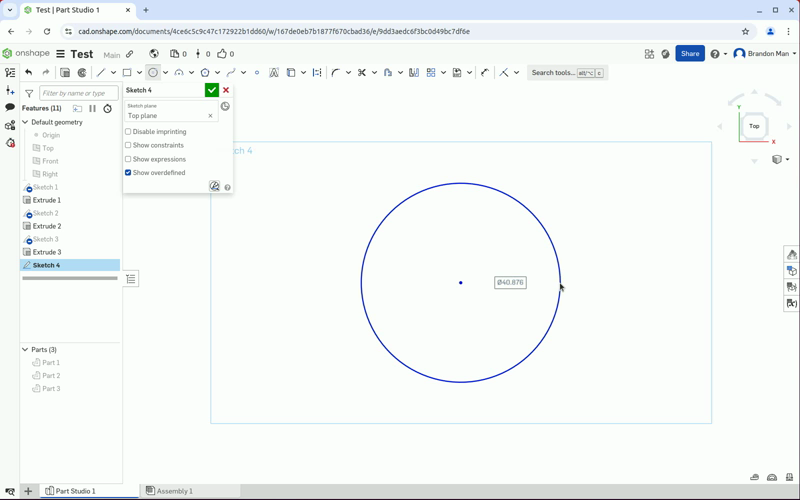
key(c)
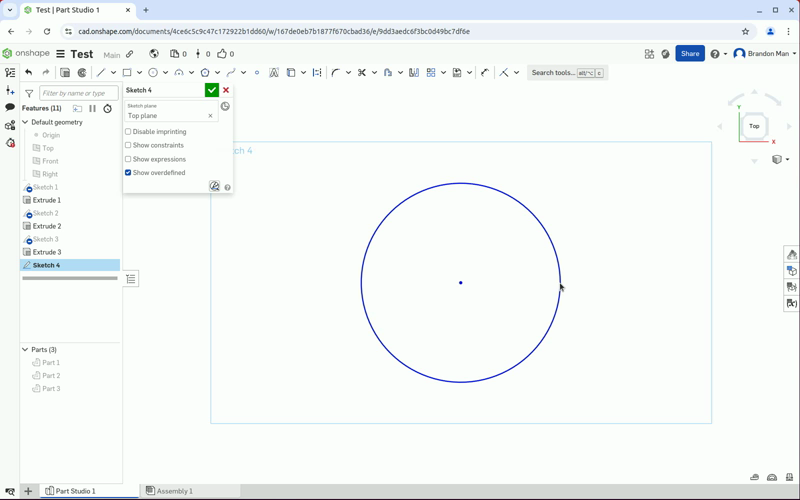
key_down(shift)
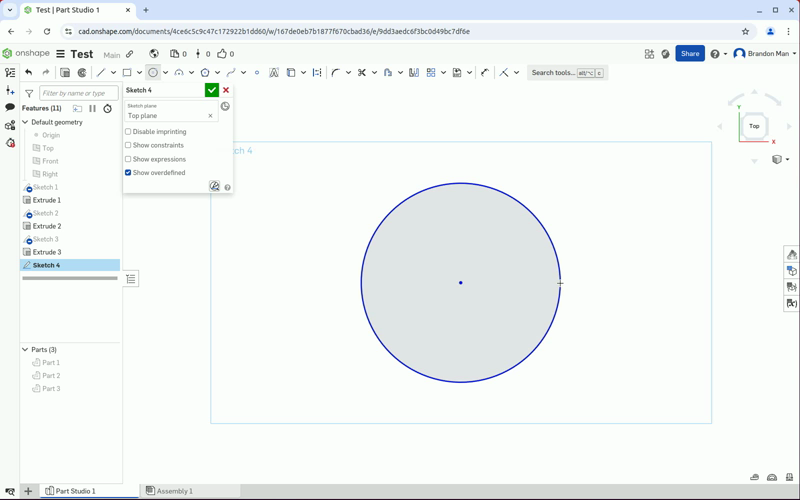
mouse_move(460, 282)
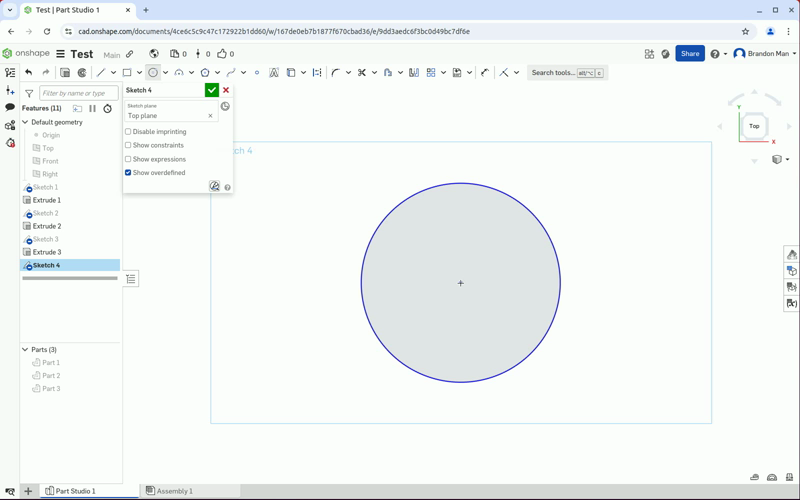
click(460, 282)
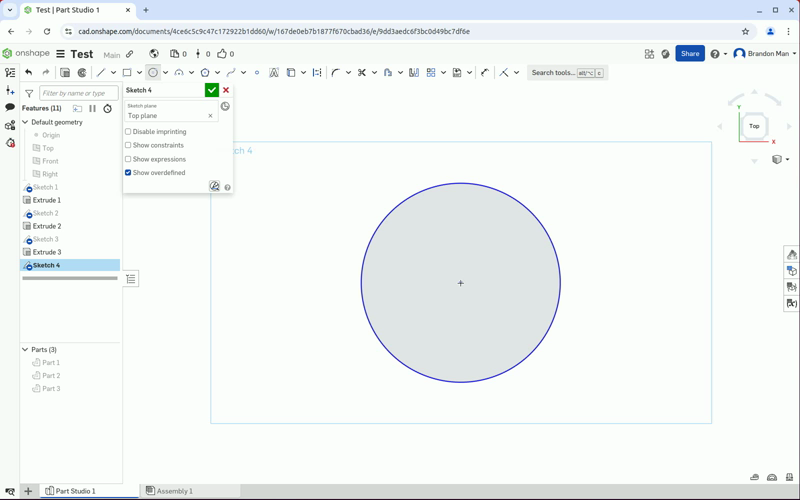
key_up(shift)
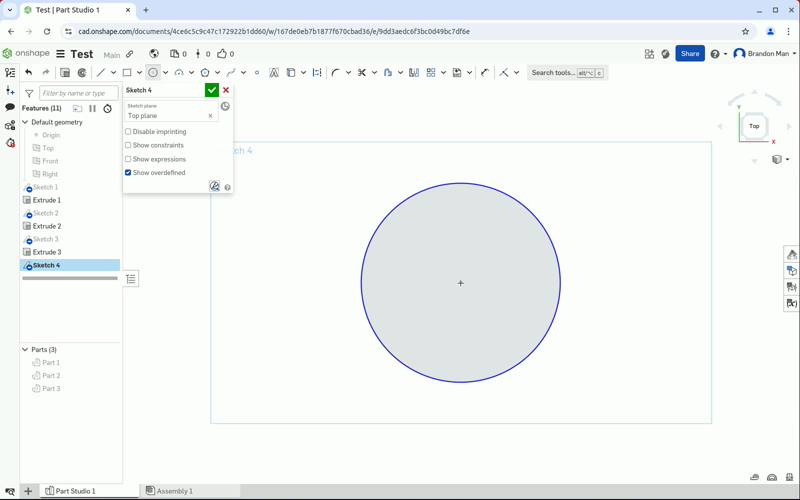
mouse_move(549, 282)
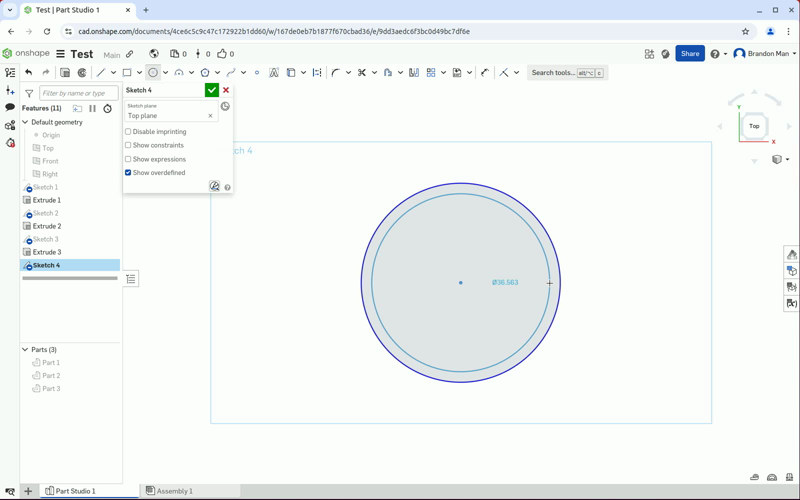
click(549, 282)
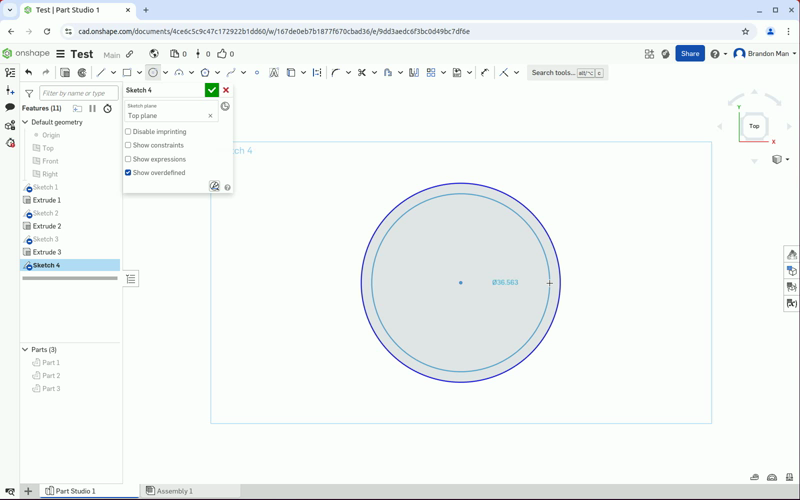
key(esc)
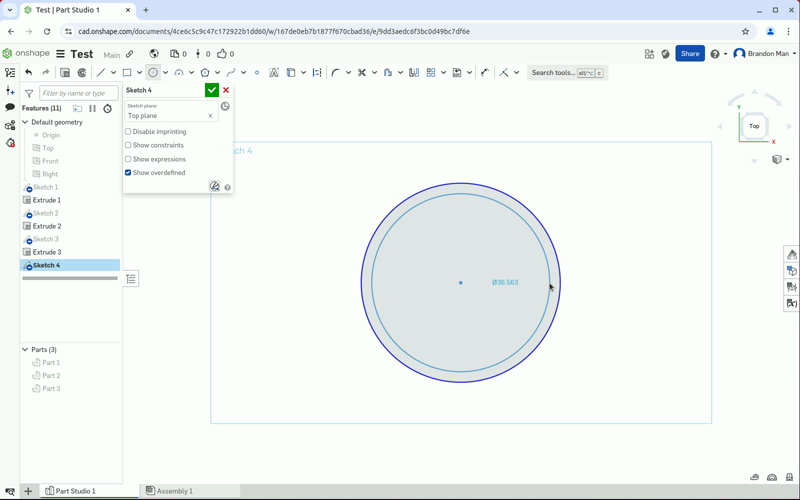
mouse_move(446, 189)
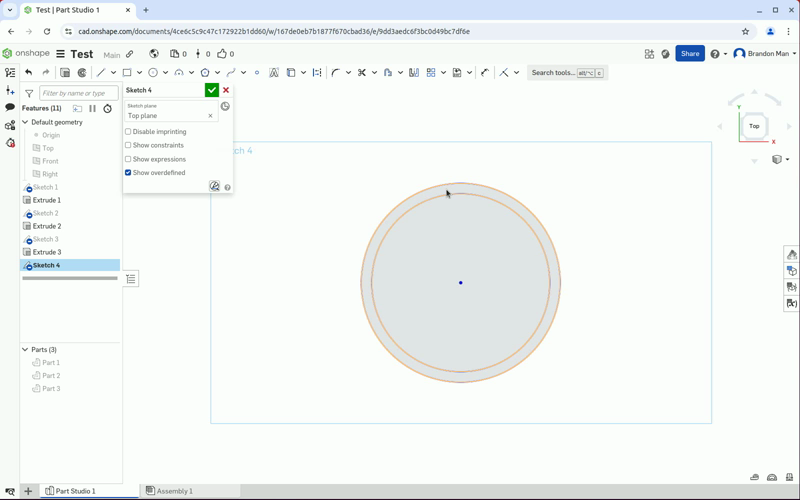
click(446, 189)
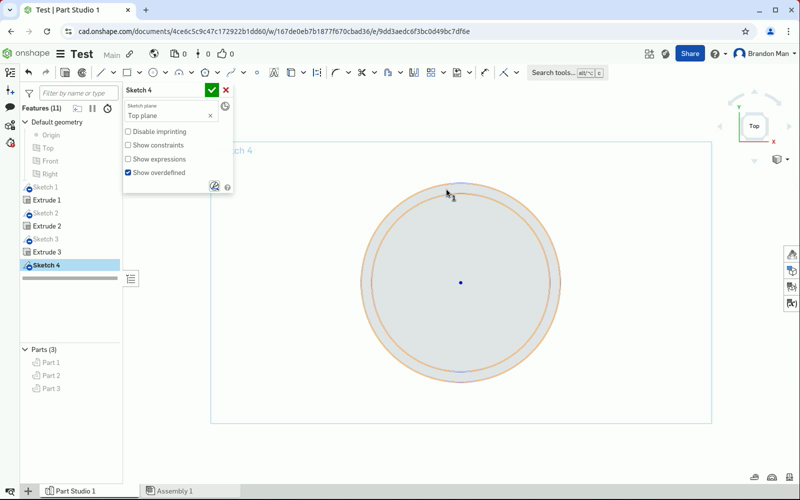
mouse_move(73, 352)
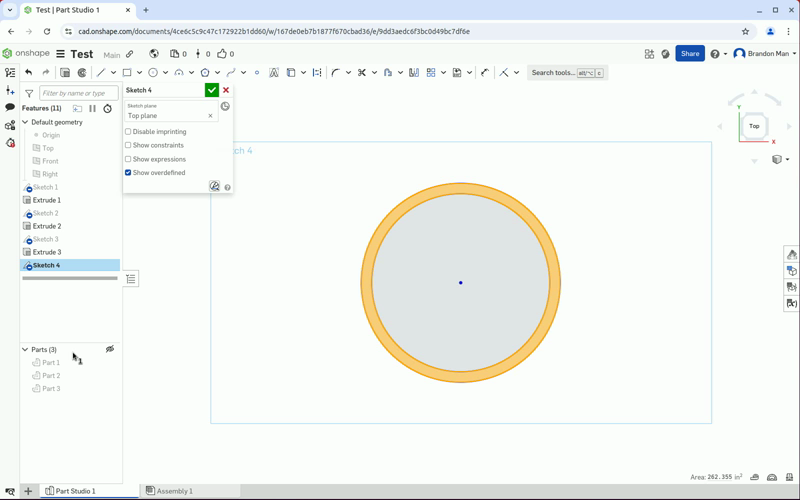
key(shift+y)
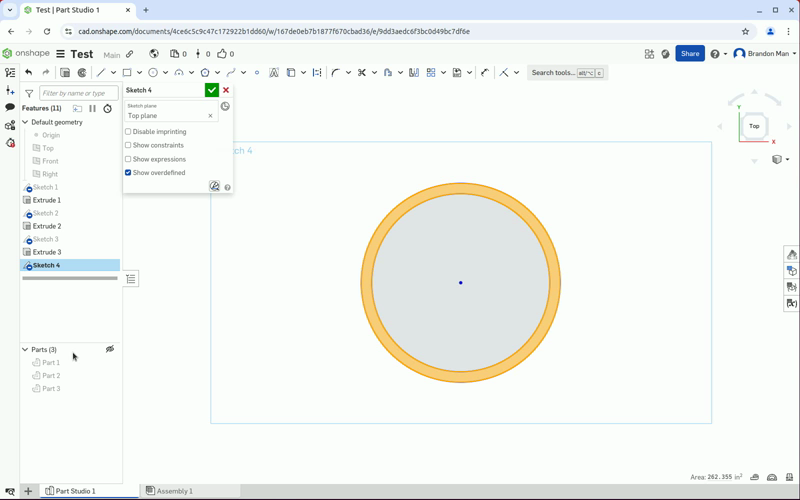
key(shift+e)
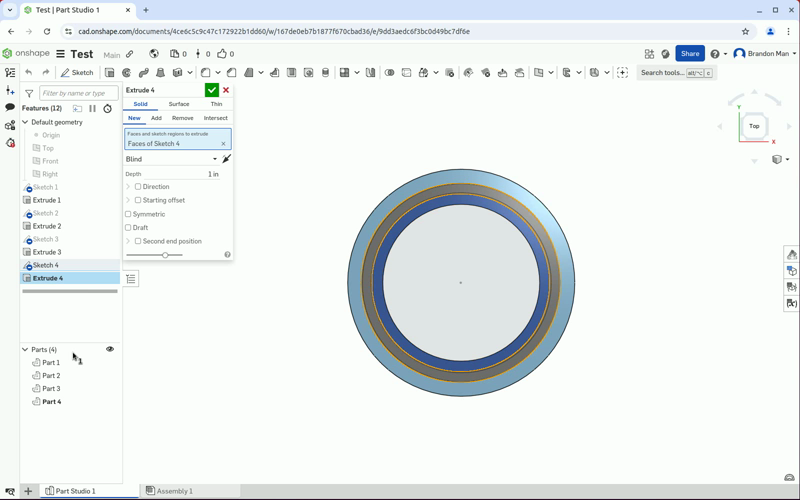
mouse_move(143, 106)
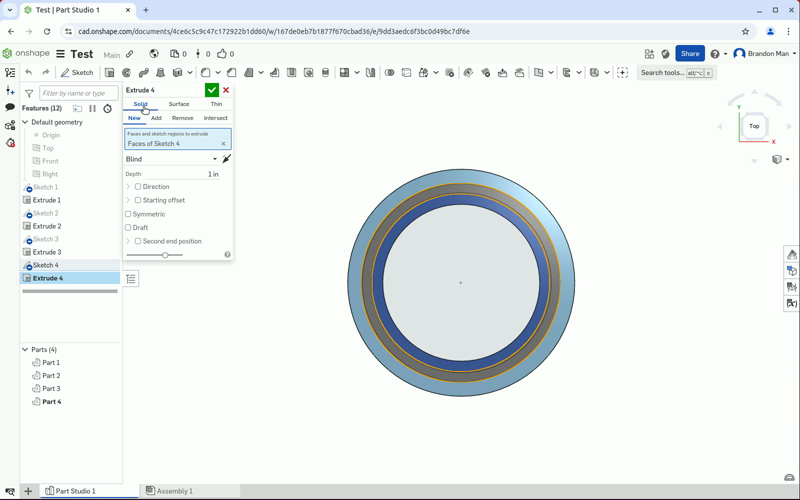
click(143, 106)
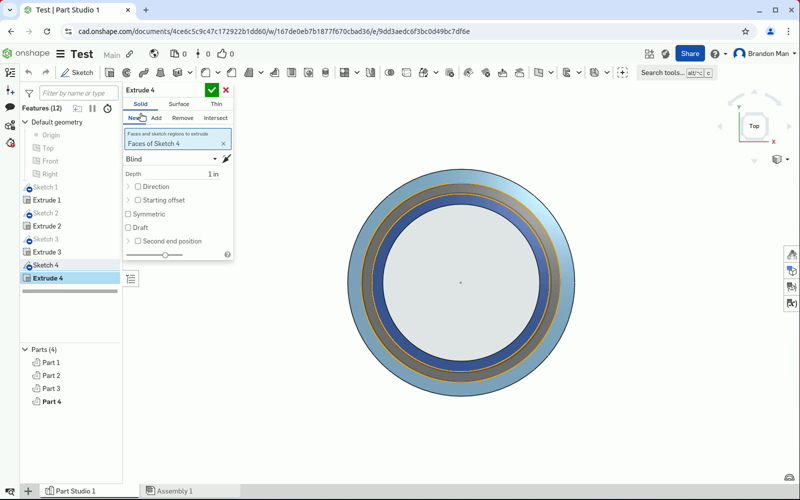
mouse_move(137, 120)
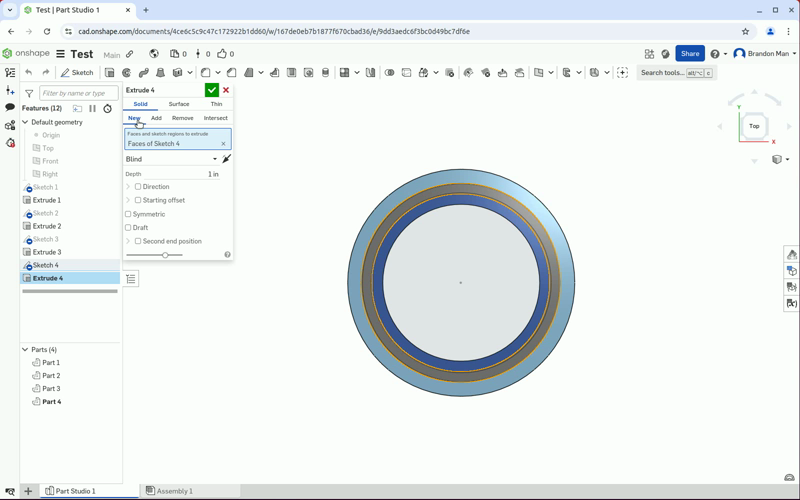
click(137, 120)
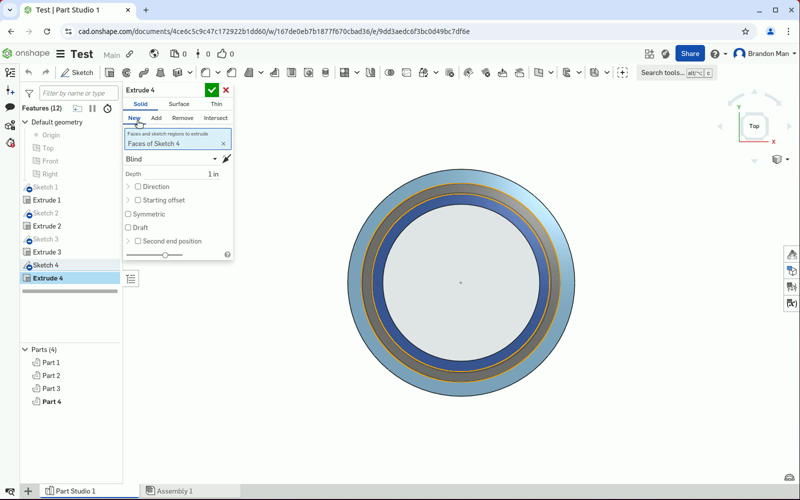
key(tab, 4)
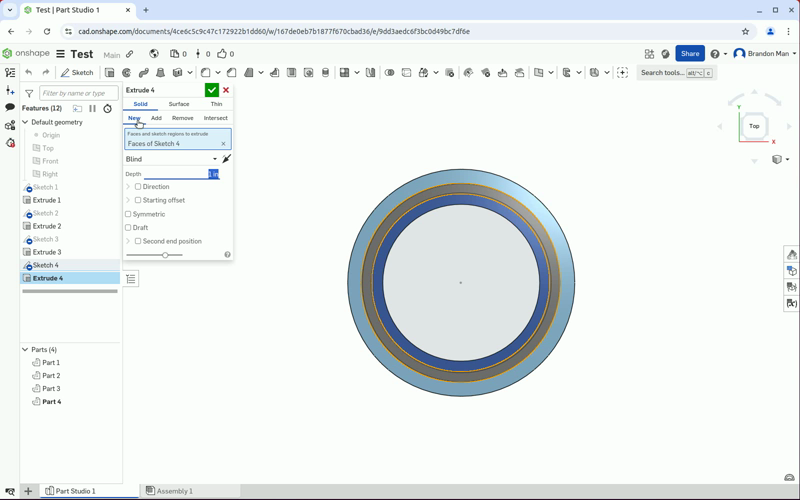
text(7.943)
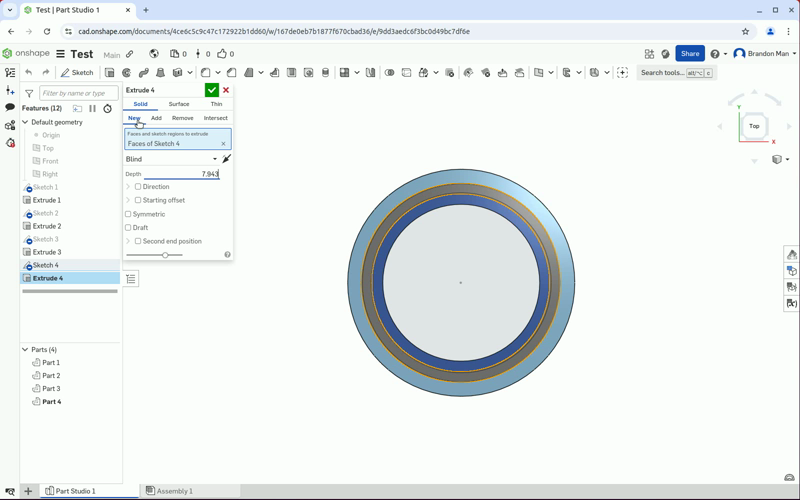
key(enter)
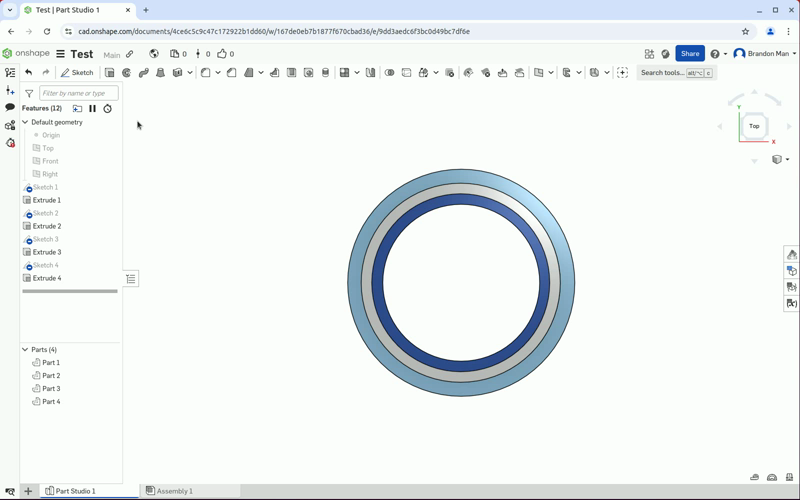
key(shift+h)
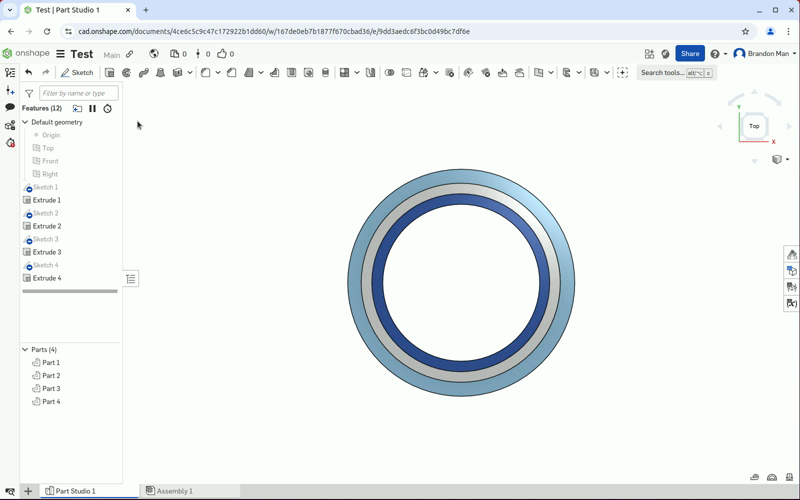
key(shift+h)
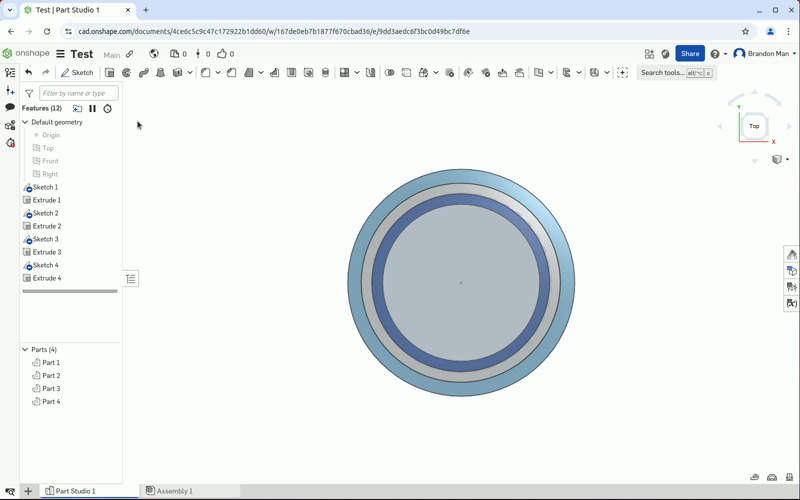
key(shift+7)
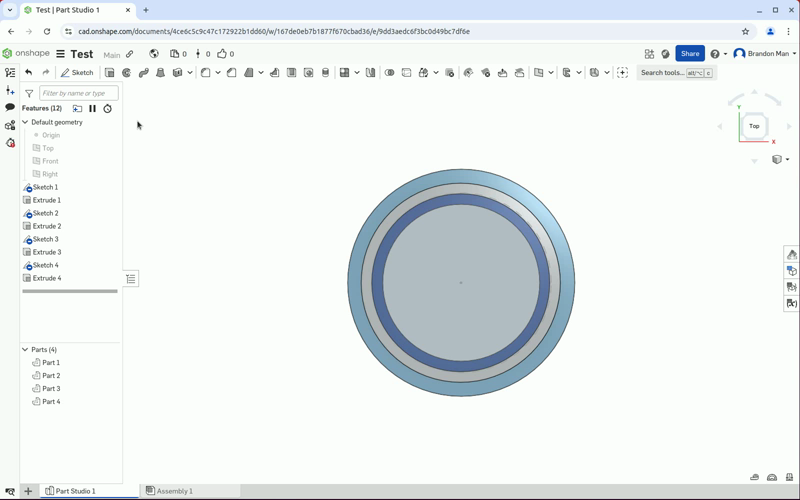
key(up, 3)
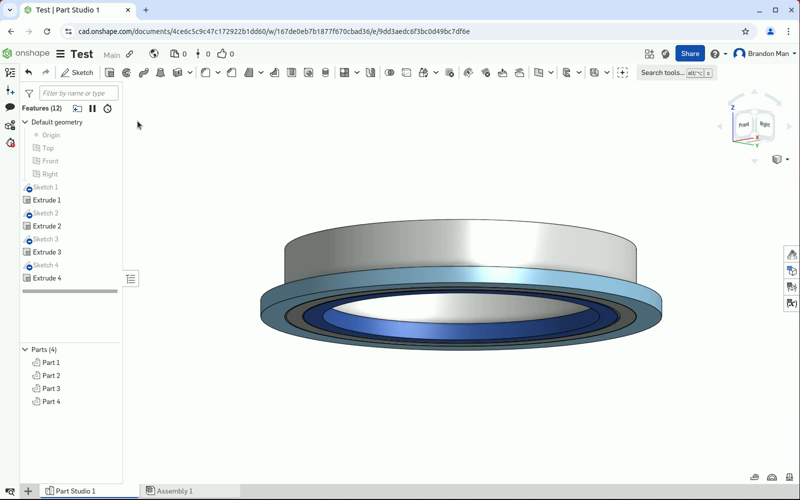
key(left, 3)
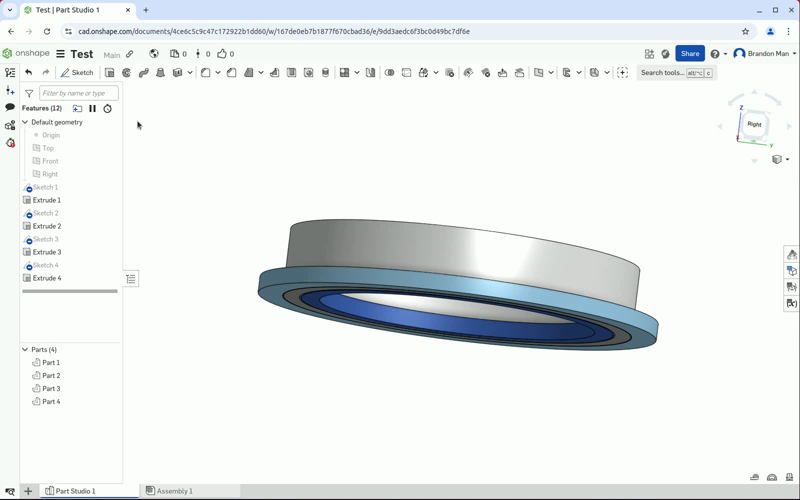
key(right, 3)
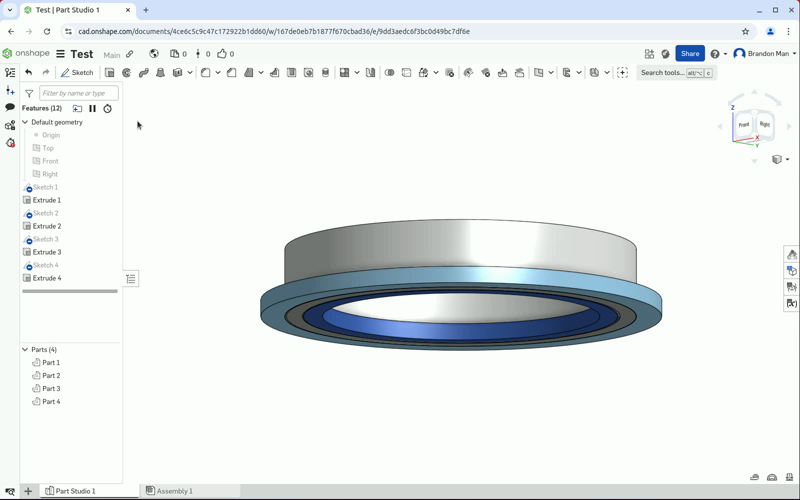
key(down, 3)
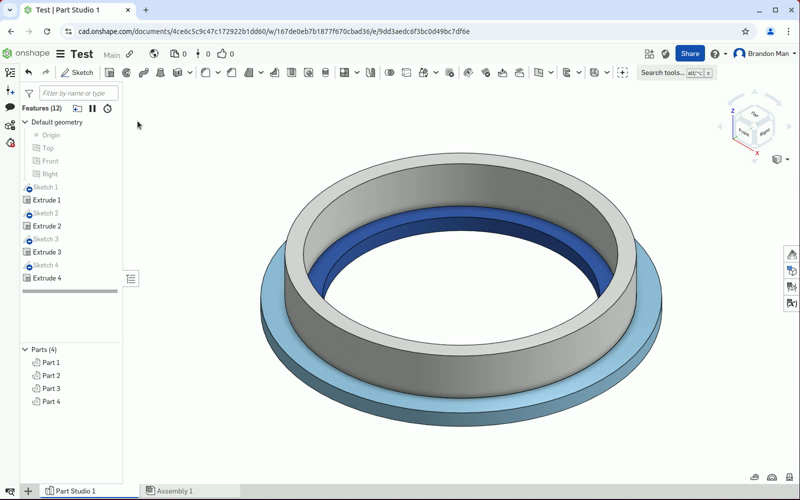
mouse_move(73, 189)
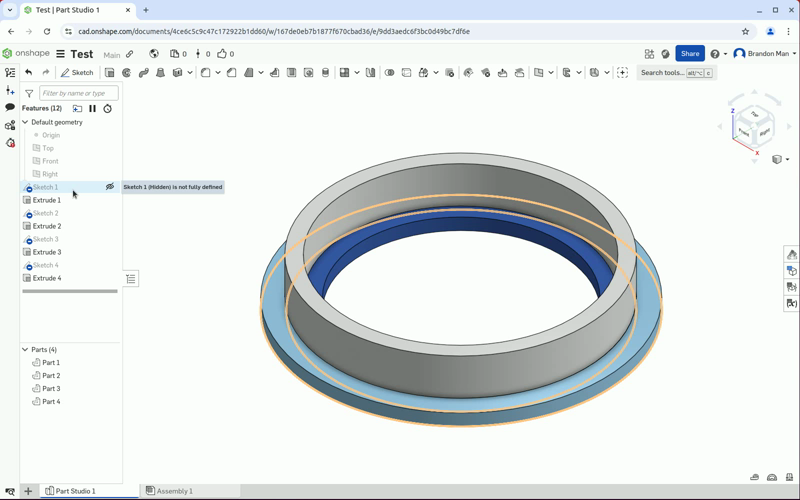
click(73, 189)